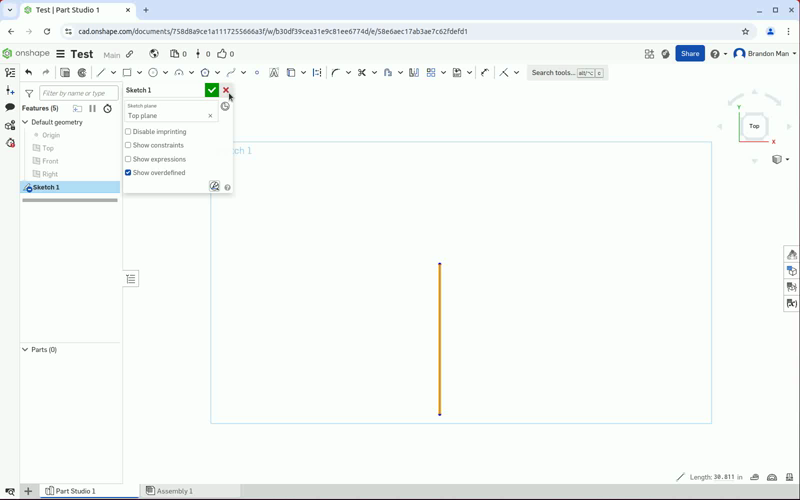
key(shift+h)
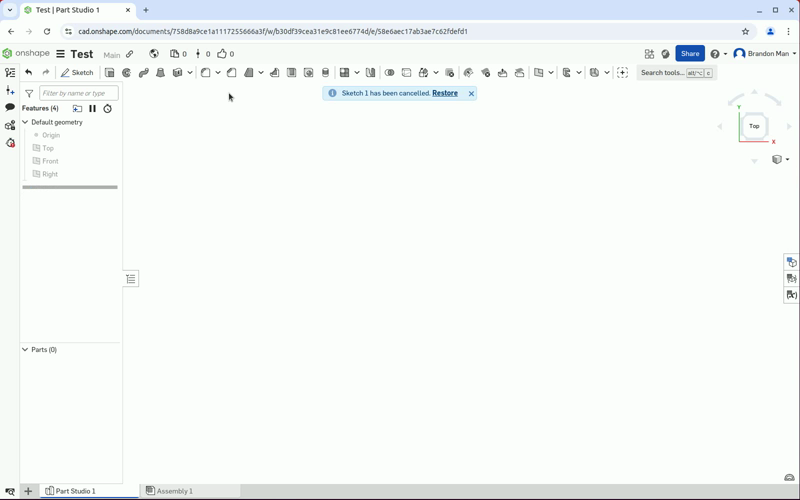
mouse_move(73, 352)
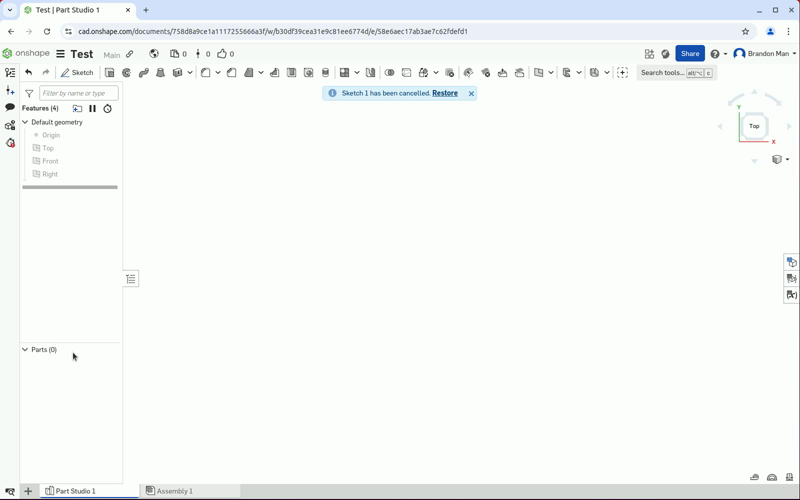
key(y)
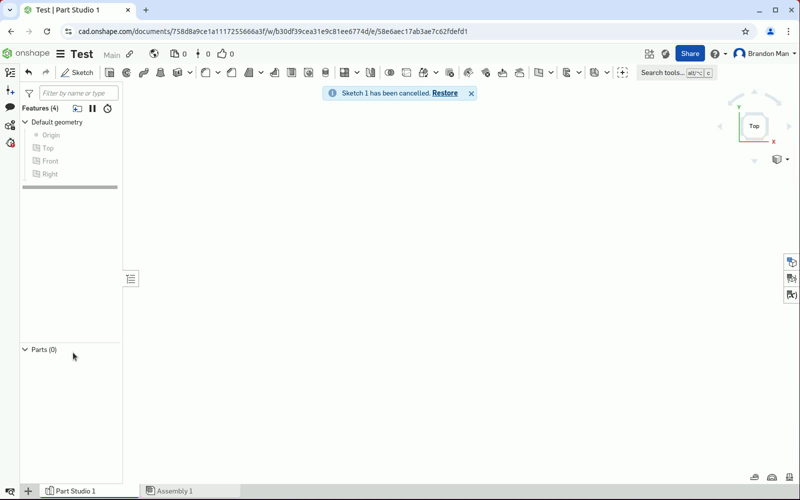
key(shift+p)
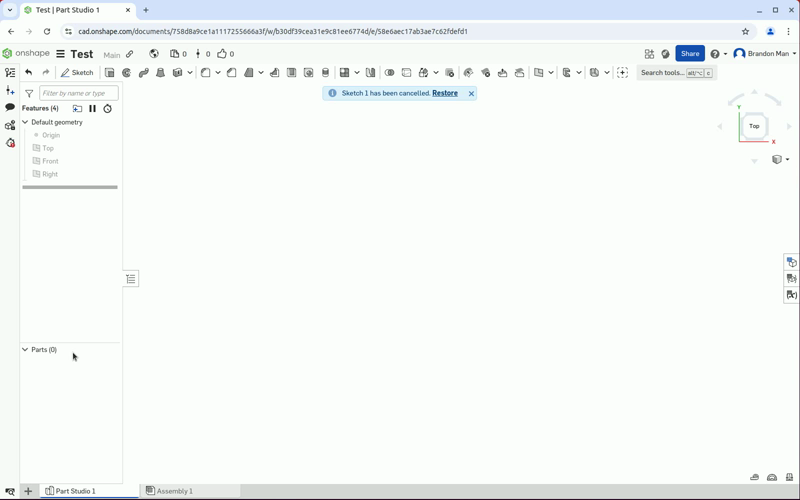
key(space)
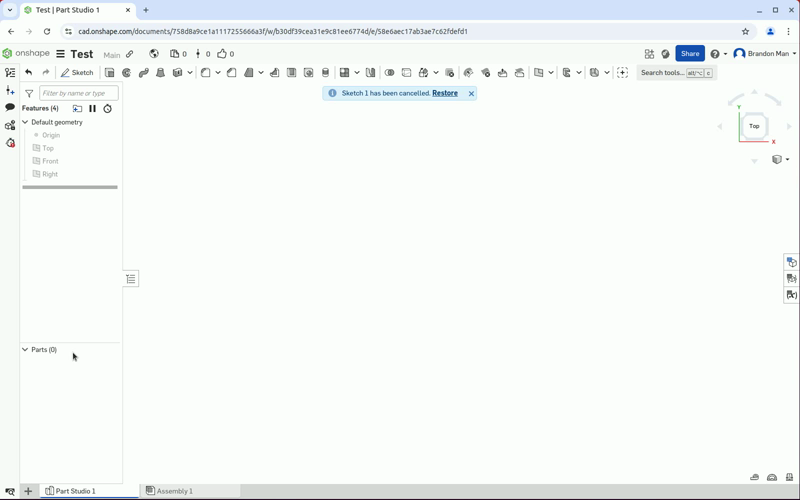
key_down(shift)
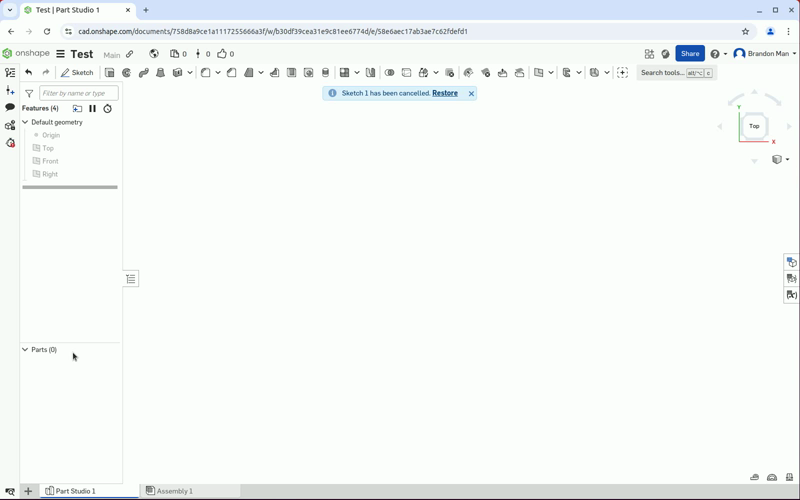
key(up)
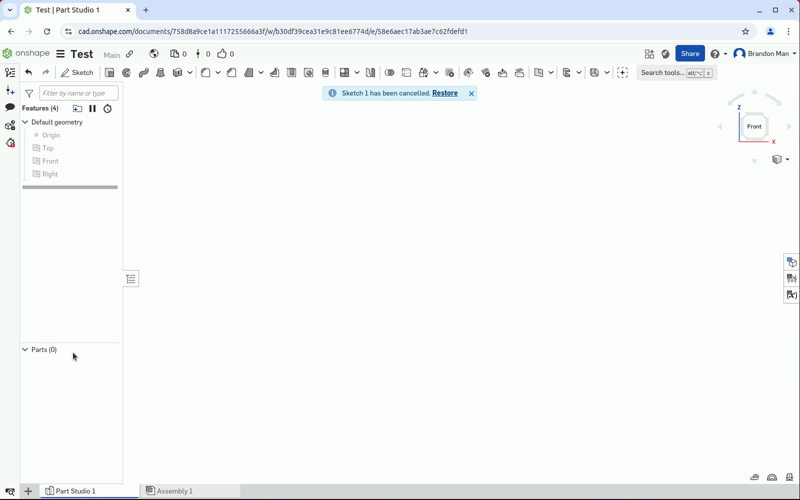
key_up(shift)
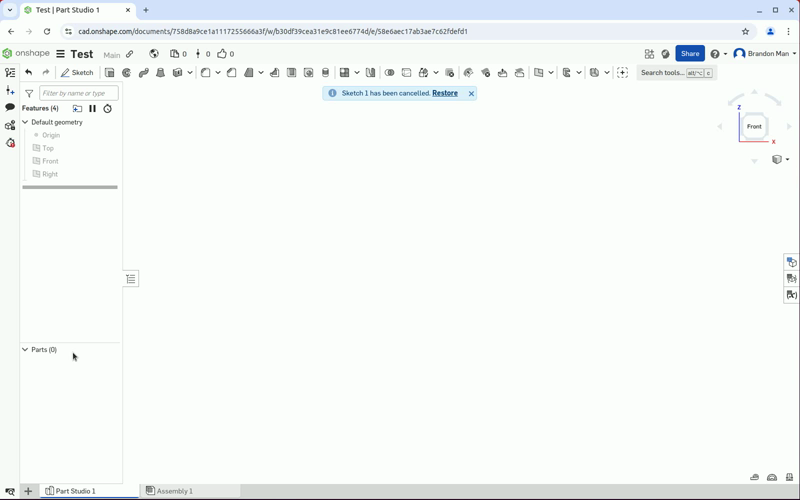
mouse_move(73, 352)
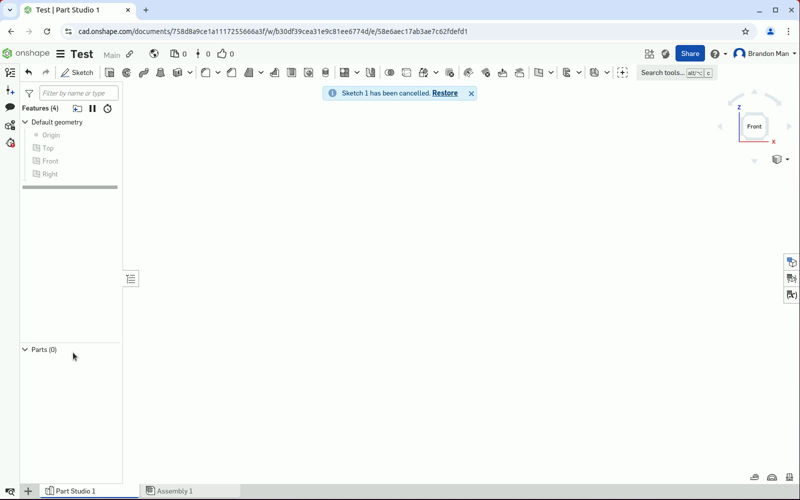
key(shift+y)
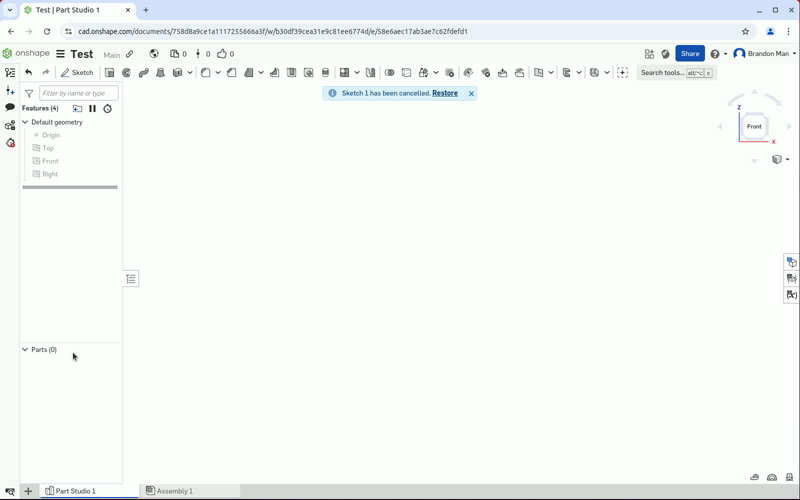
key(shift+s)
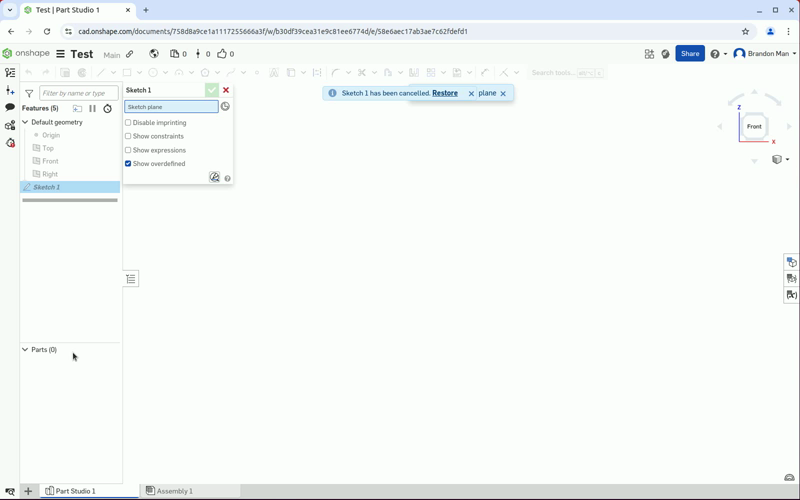
mouse_move(73, 163)
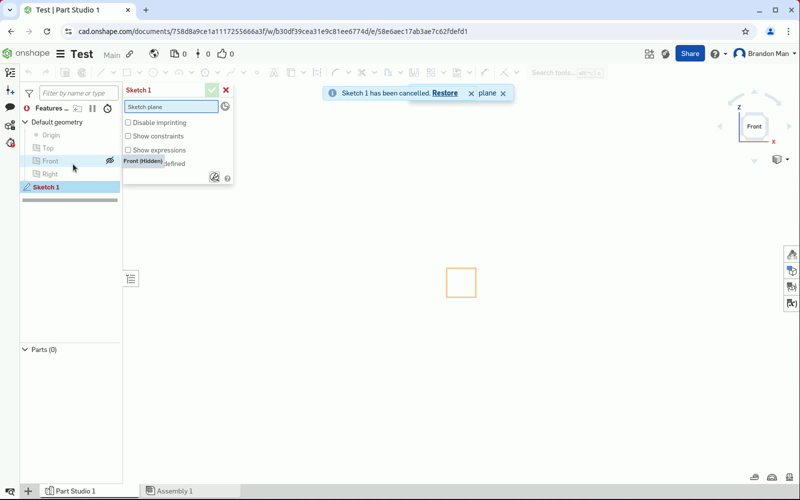
click(73, 163)
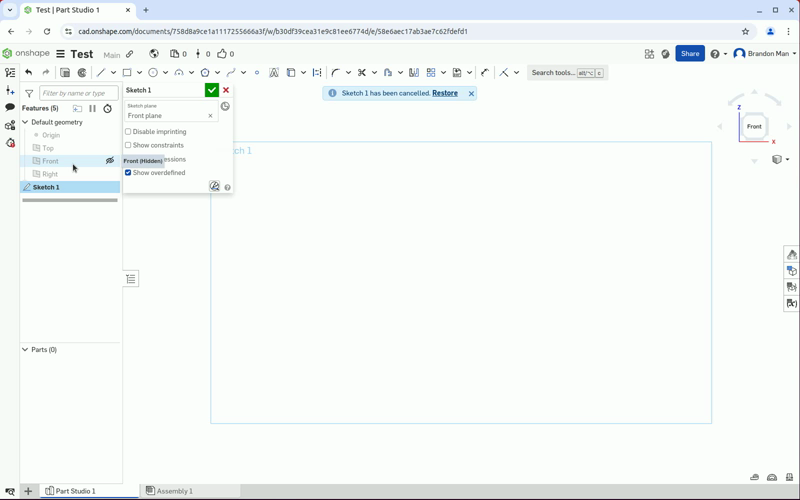
mouse_move(73, 352)
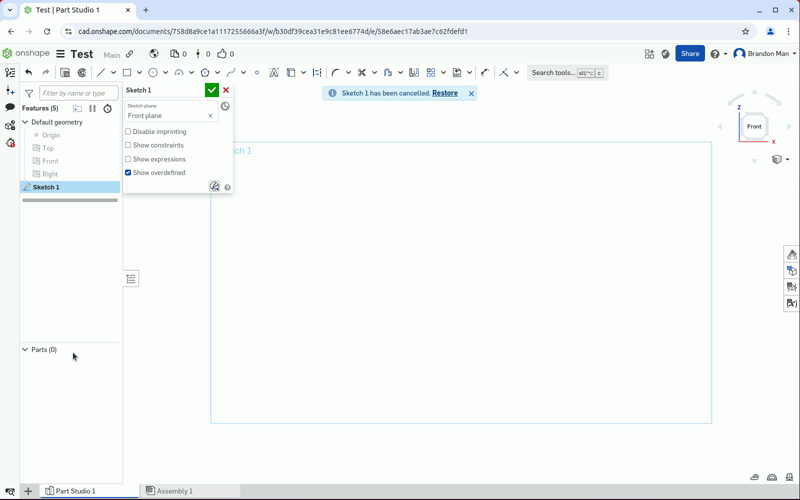
key(y)
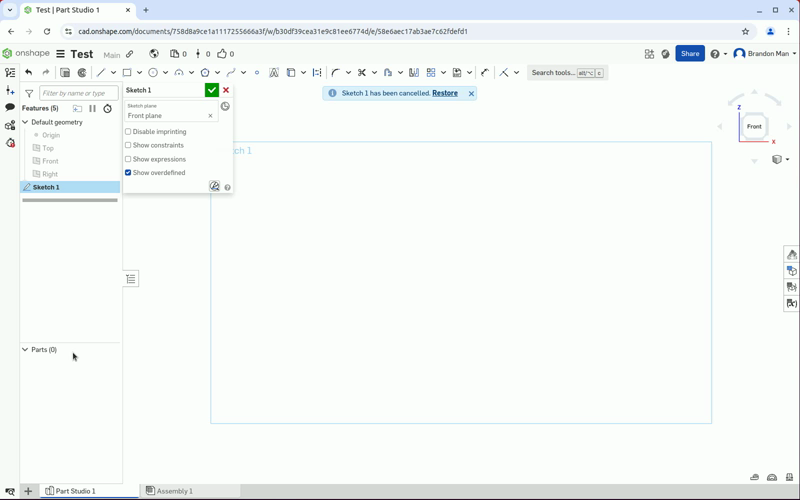
key(l)
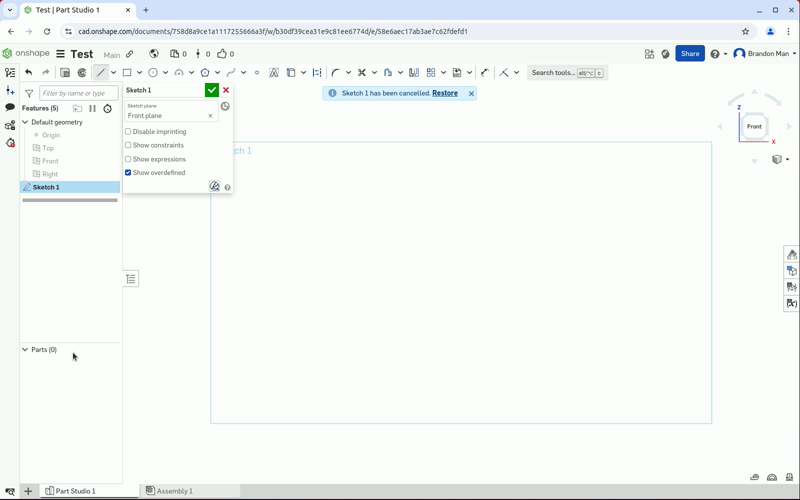
key_down(shift)
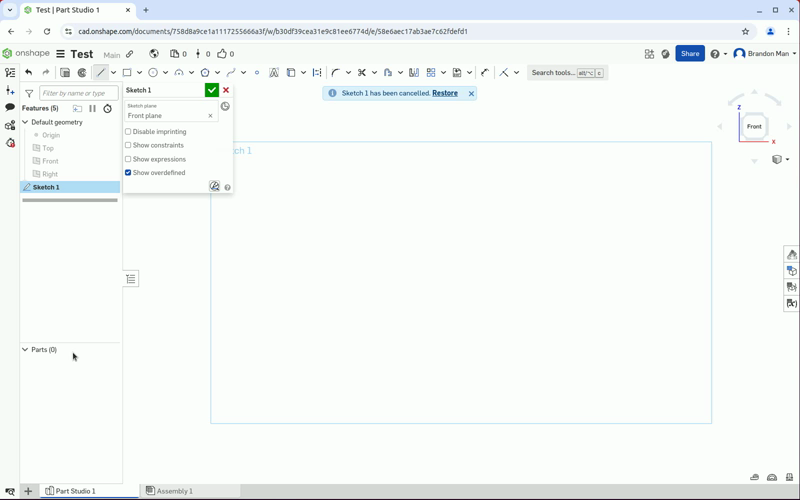
mouse_move(426, 316)
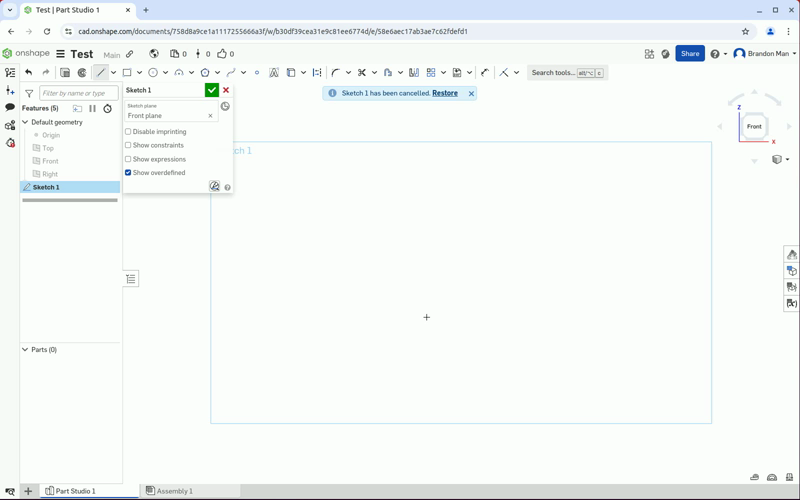
click(426, 316)
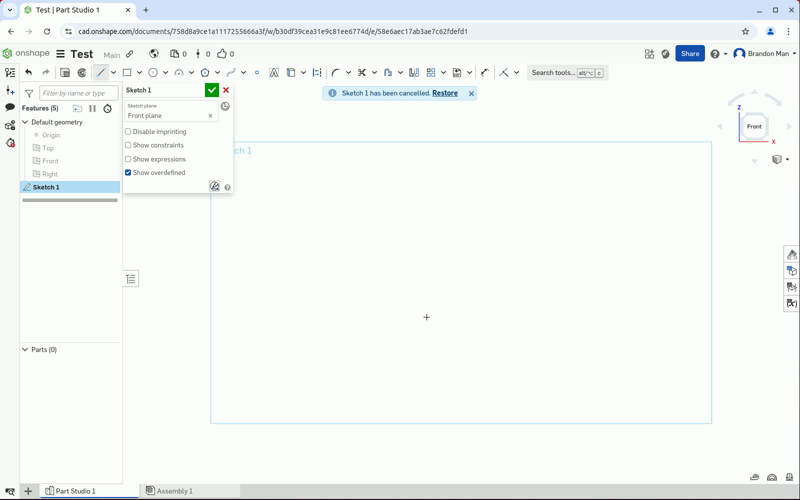
key_up(shift)
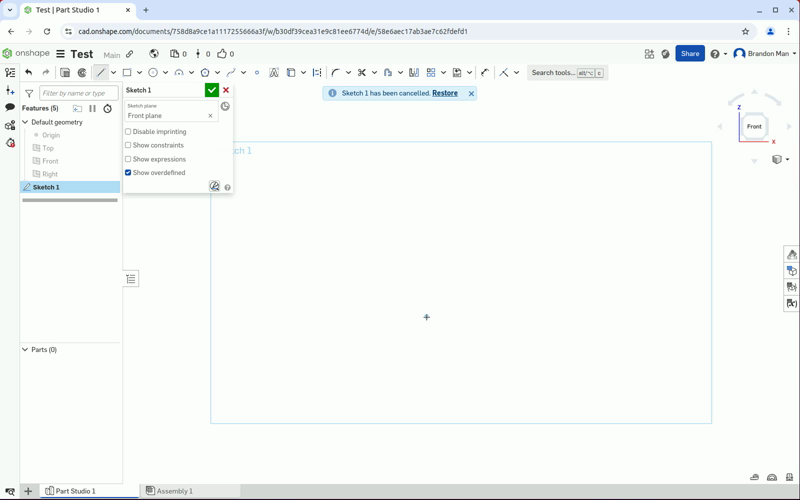
key_down(shift)
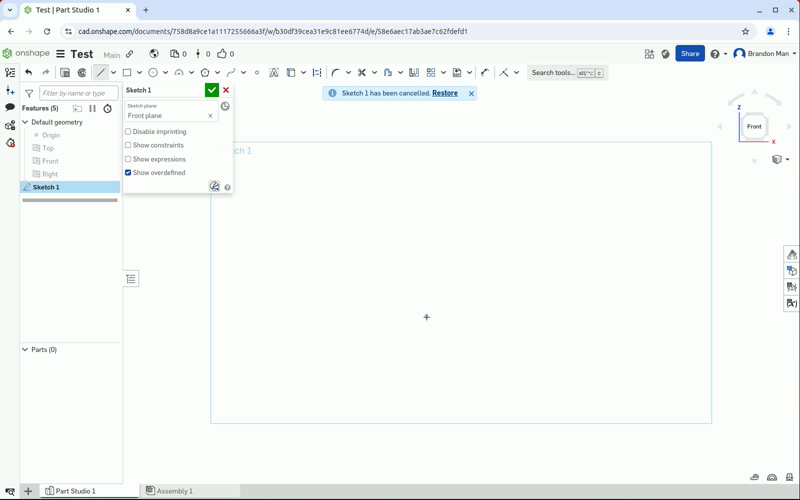
mouse_move(494, 316)
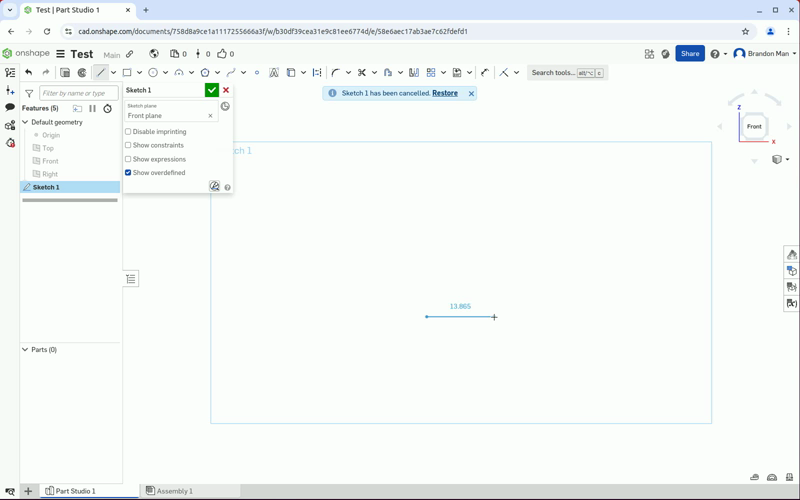
click(494, 316)
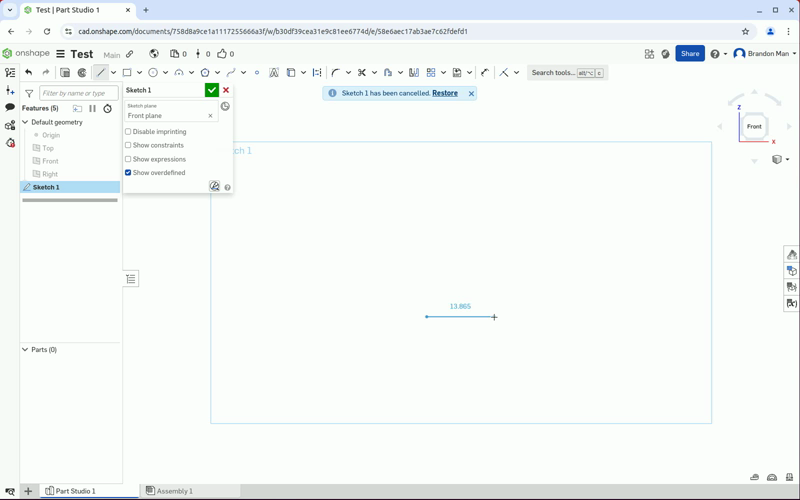
key_up(shift)
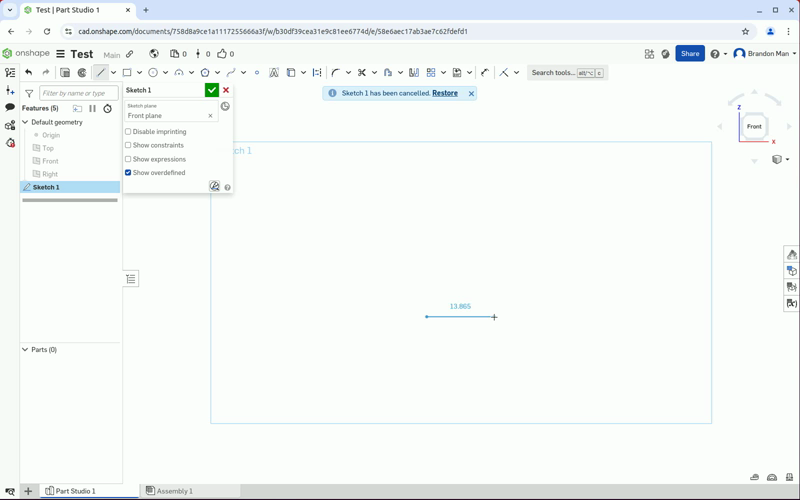
key_down(shift)
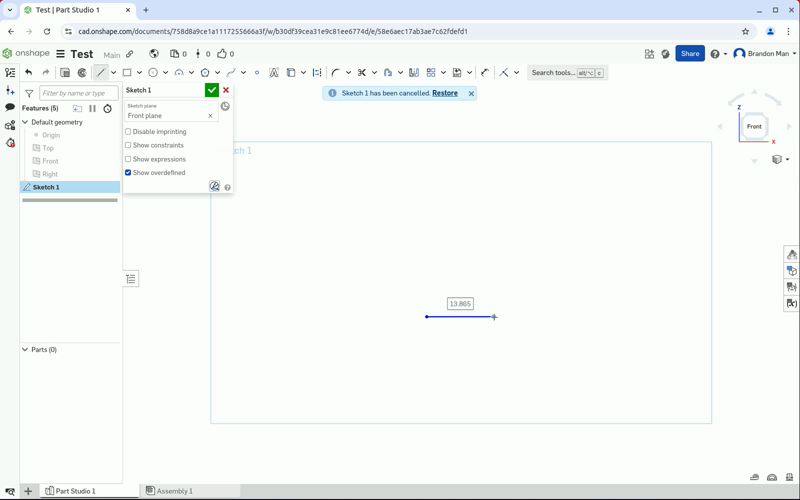
mouse_move(494, 249)
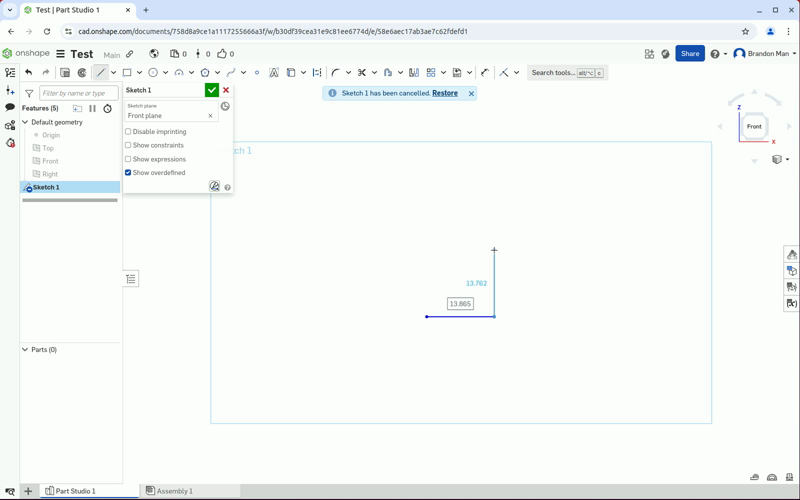
click(494, 249)
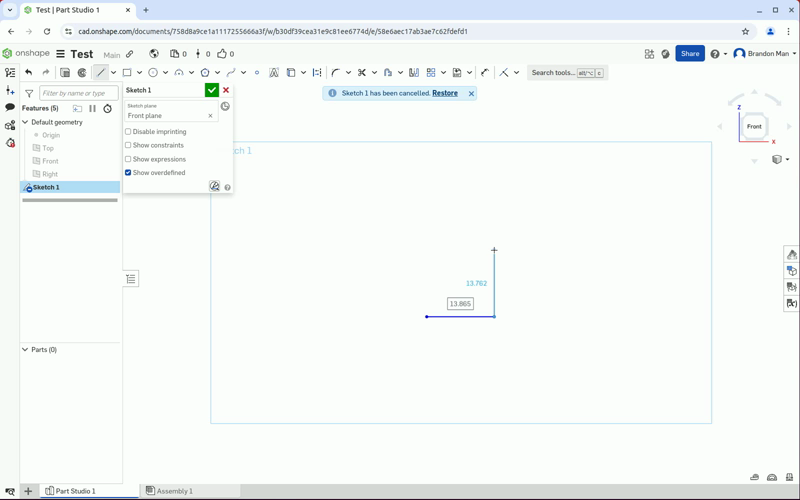
key_up(shift)
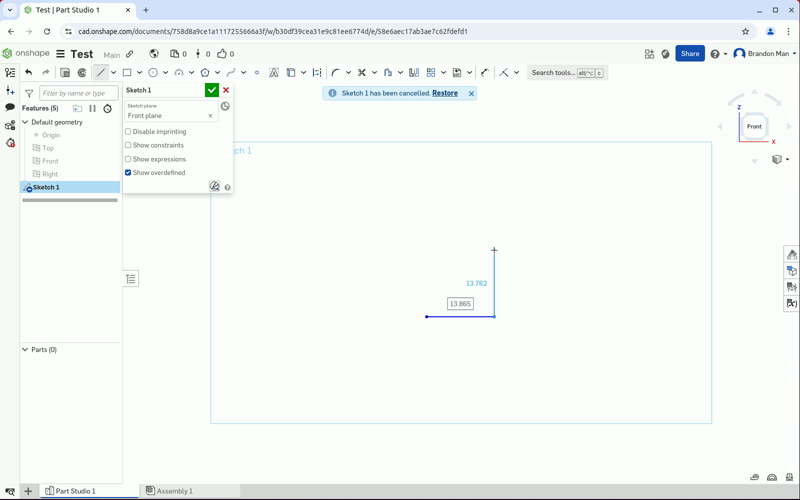
key_down(shift)
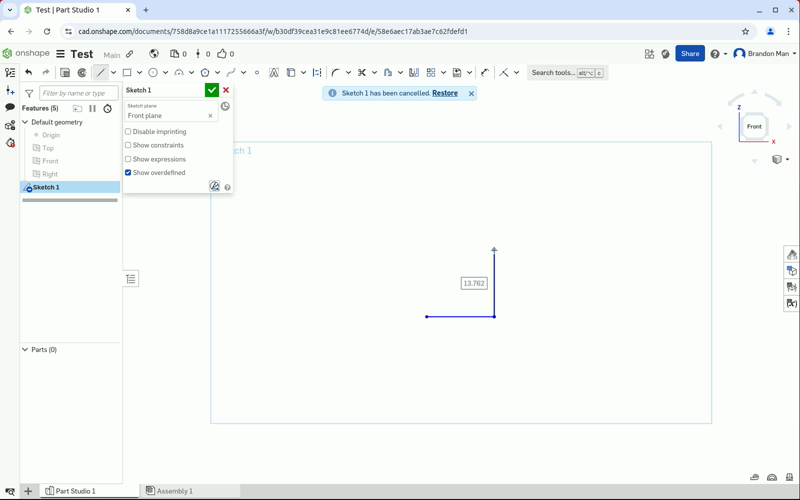
mouse_move(426, 249)
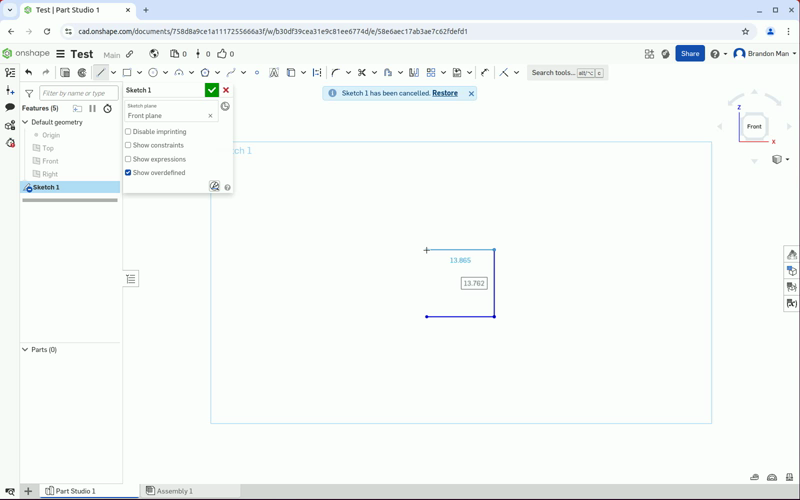
click(426, 249)
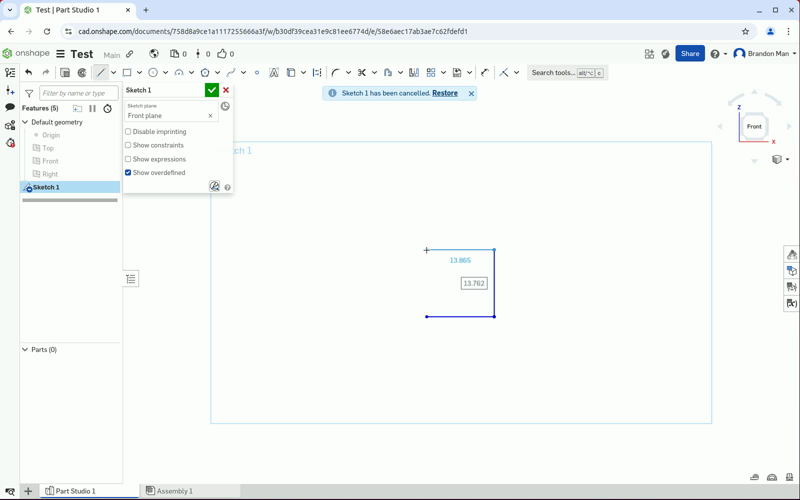
key_up(shift)
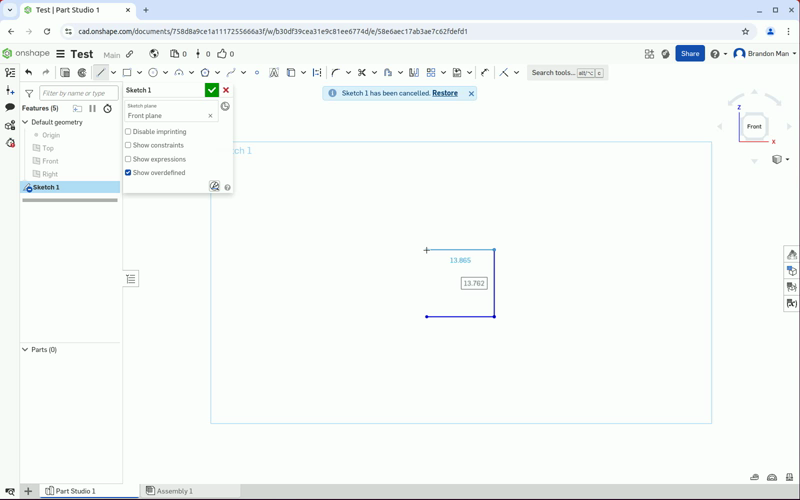
key_down(shift)
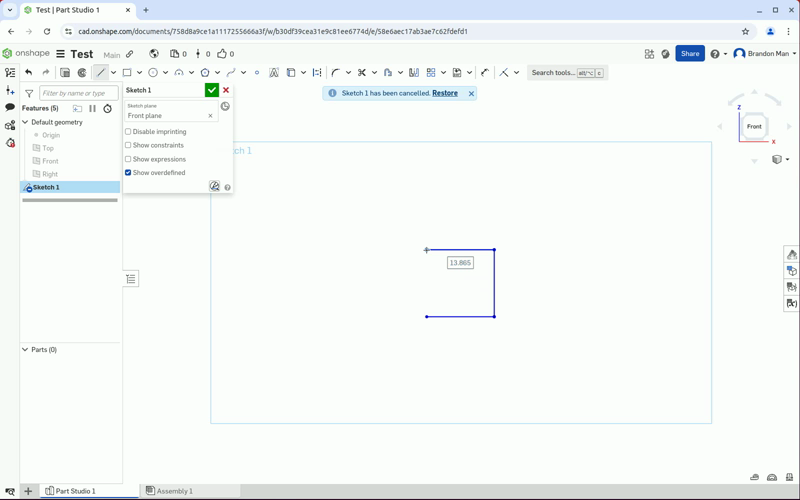
mouse_move(426, 316)
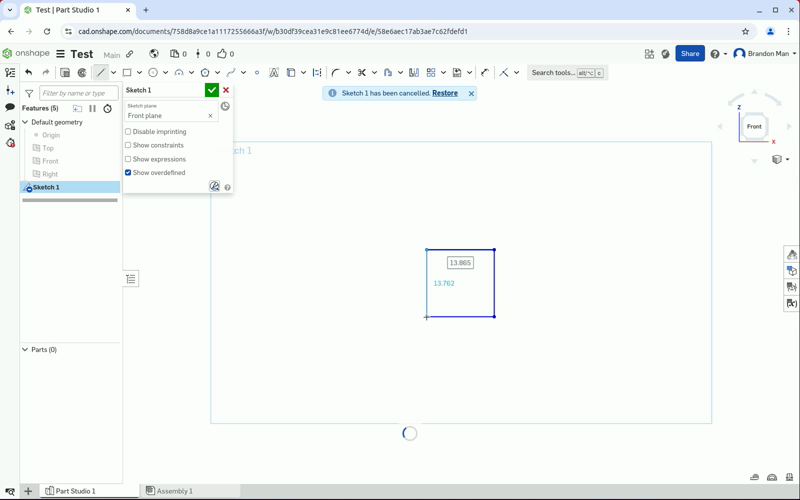
key_up(shift)
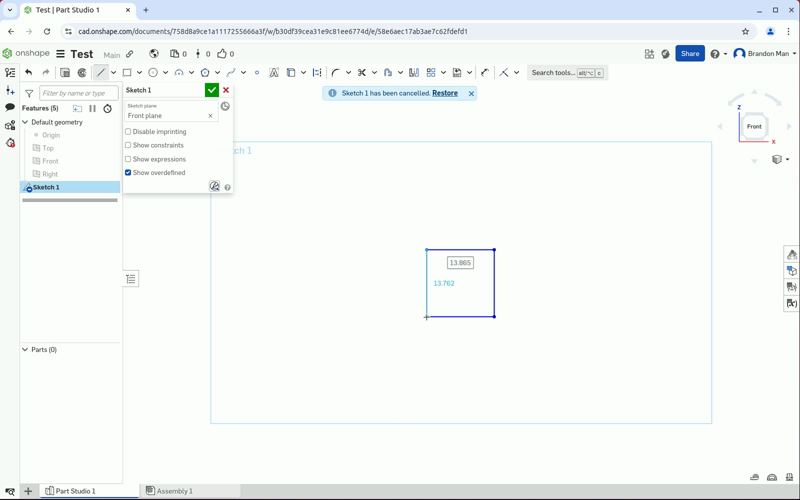
click(426, 316)
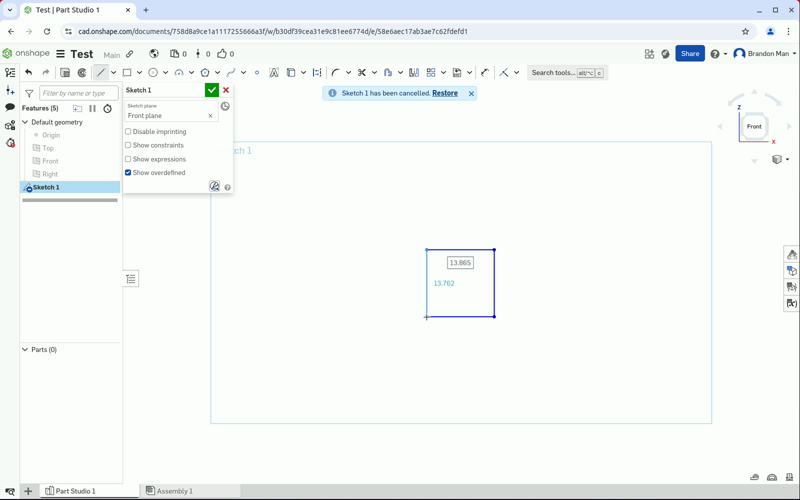
key(esc)
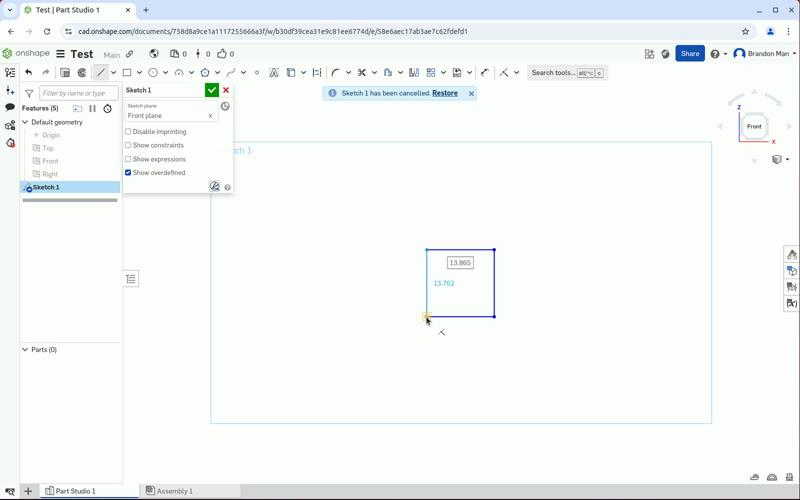
mouse_move(448, 304)
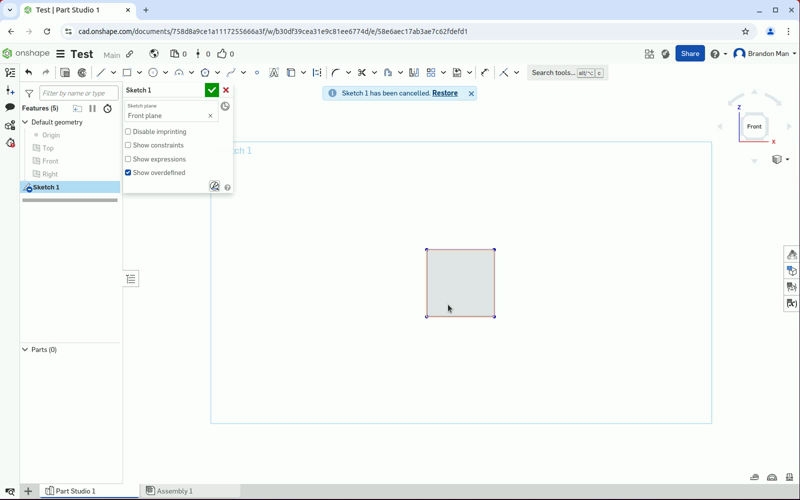
click(448, 304)
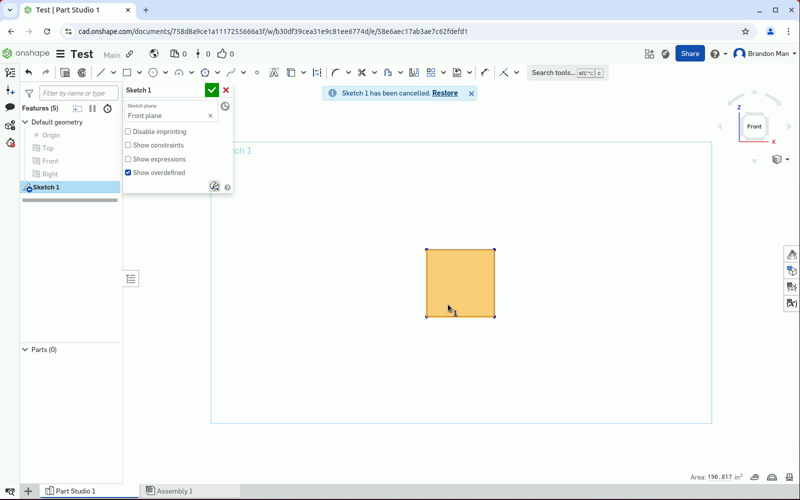
mouse_move(73, 352)
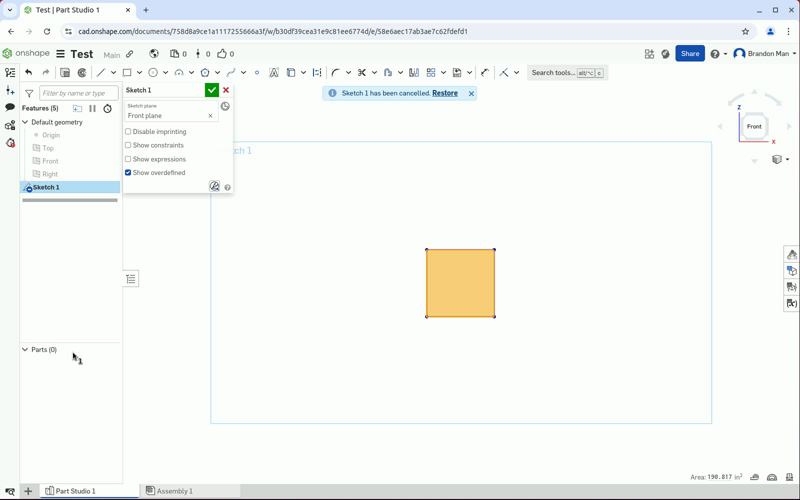
key(shift+y)
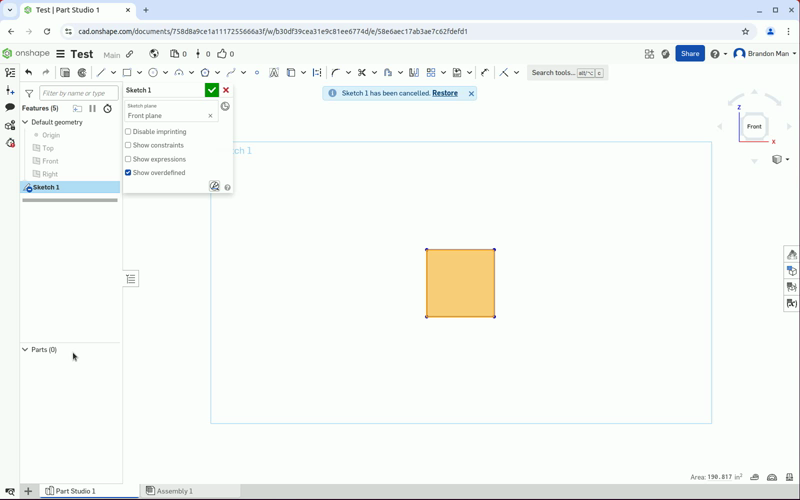
key(shift+e)
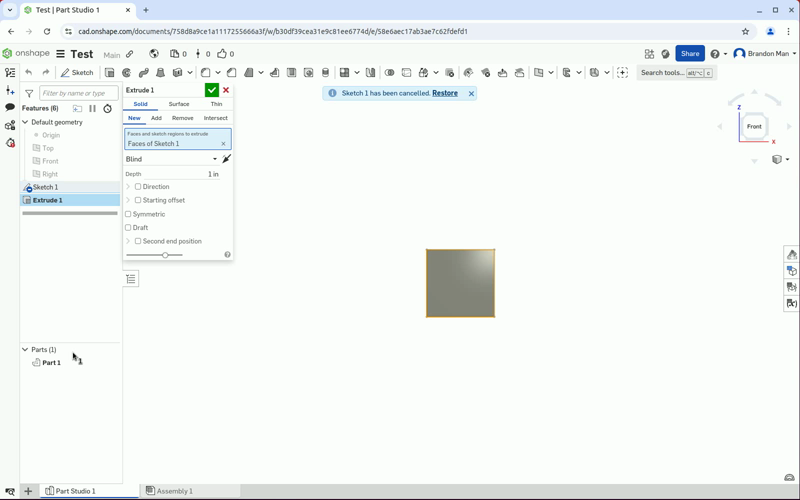
mouse_move(143, 106)
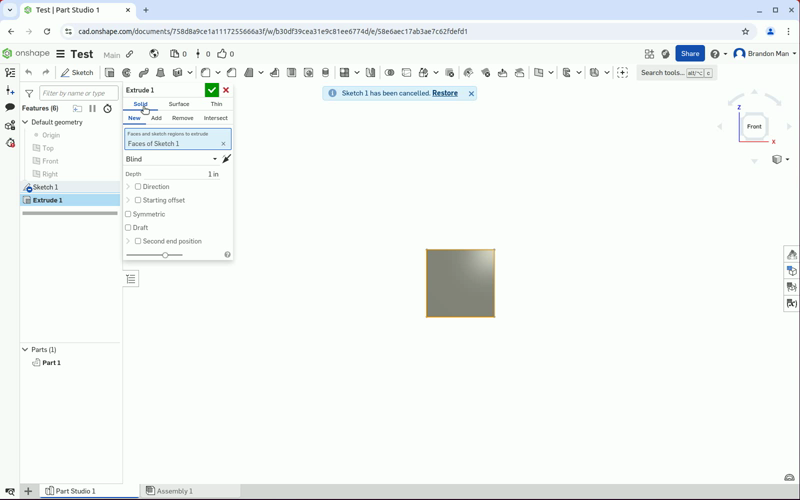
click(143, 106)
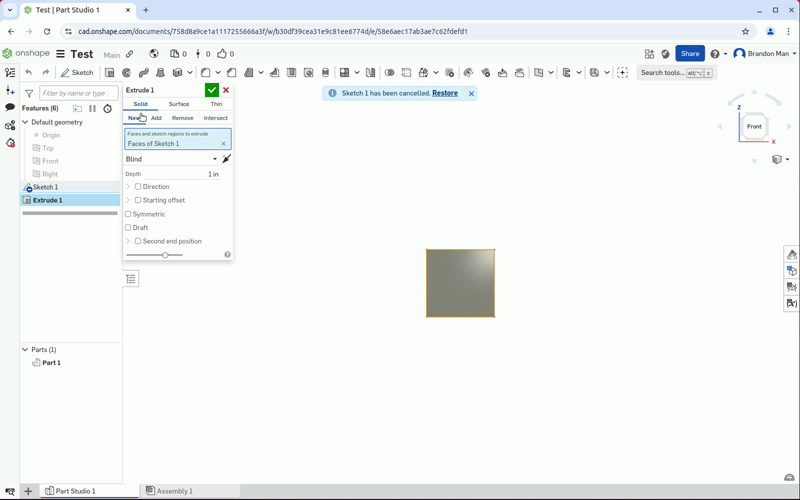
mouse_move(137, 120)
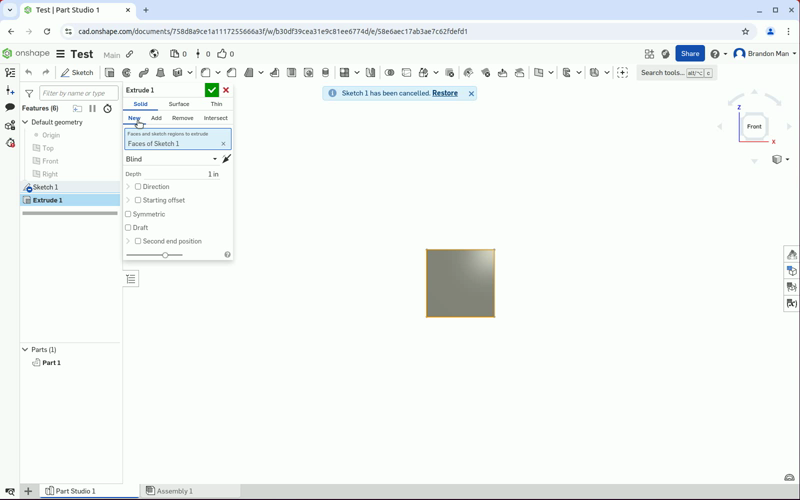
click(137, 120)
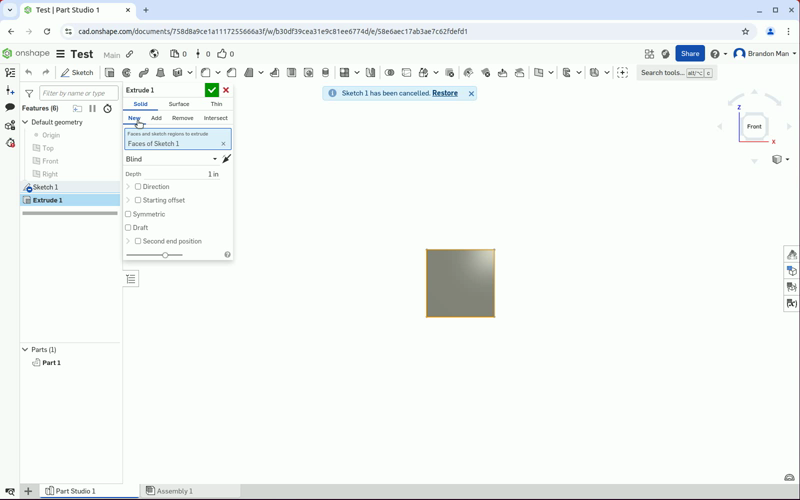
key(tab, 4)
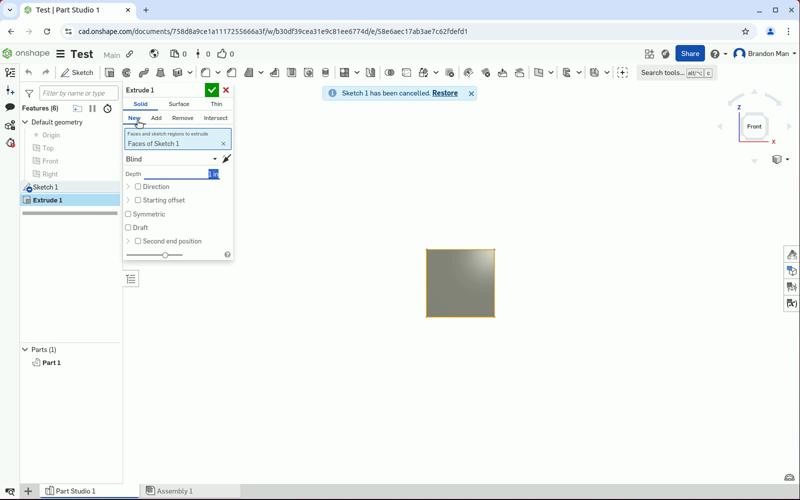
text(-23.108)
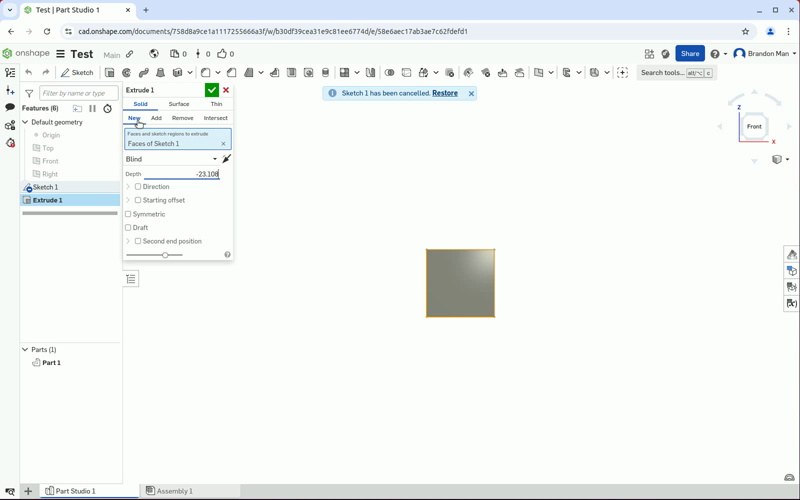
key(enter)
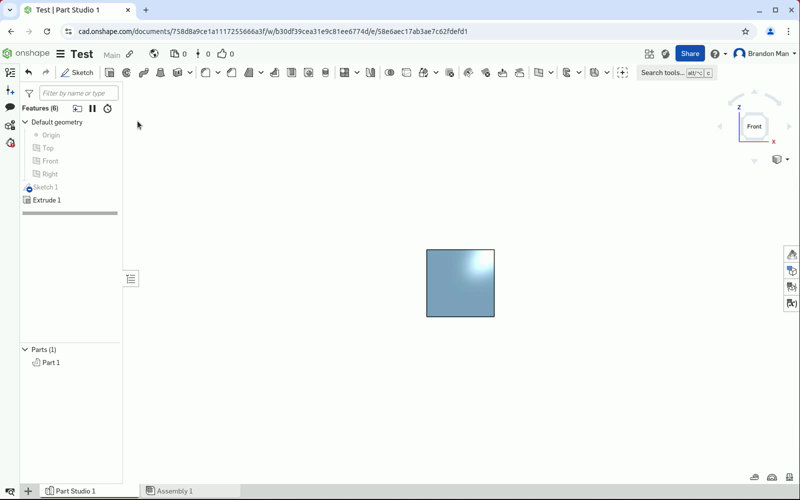
key(shift+h)
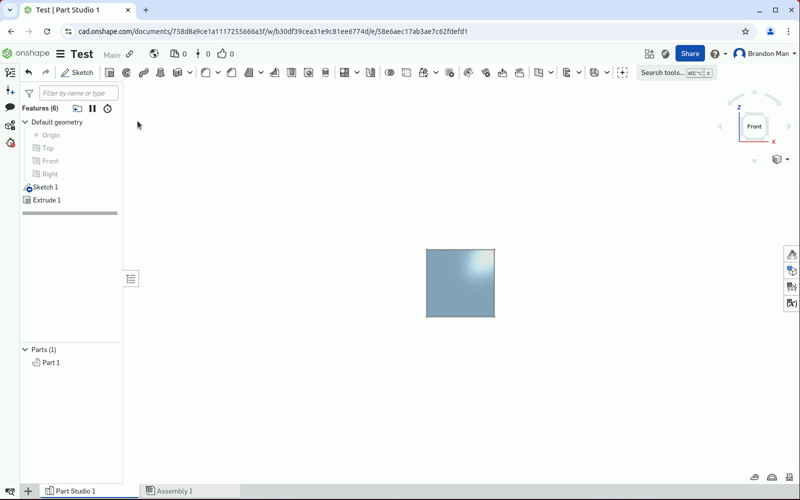
key(shift+h)
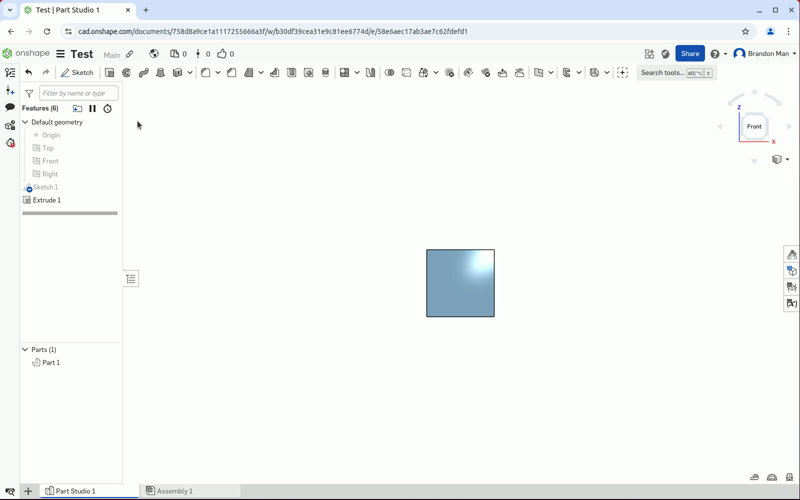
mouse_move(73, 189)
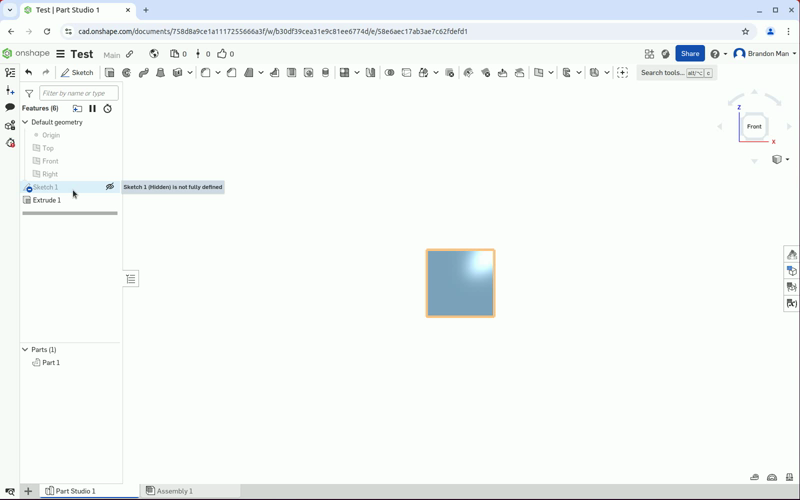
click(73, 189)
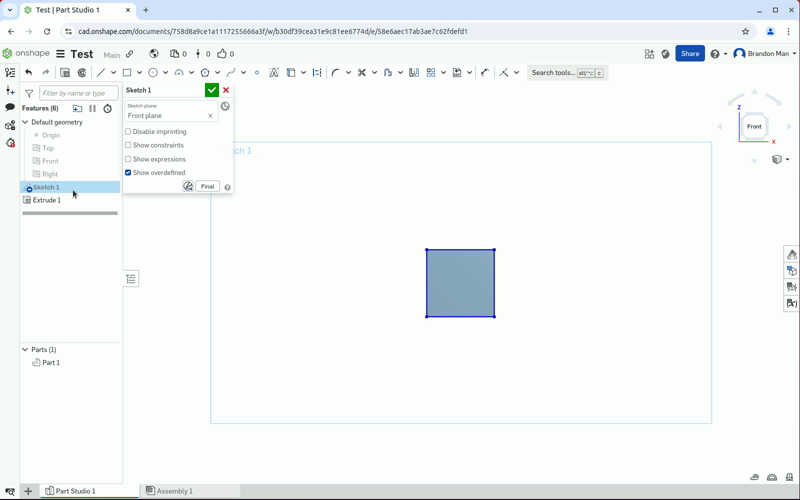
mouse_move(229, 92)
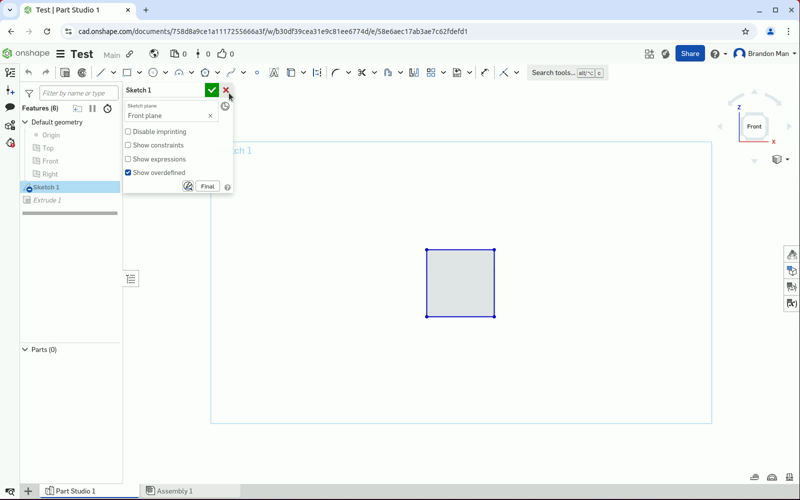
click(229, 92)
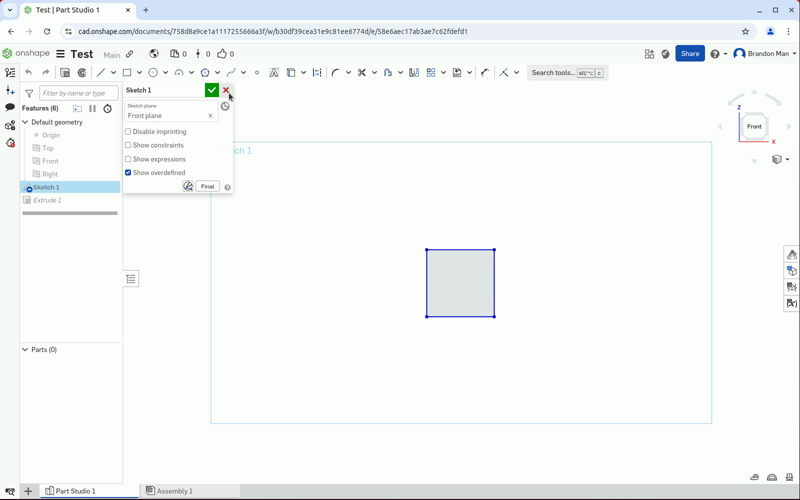
key(shift+s)
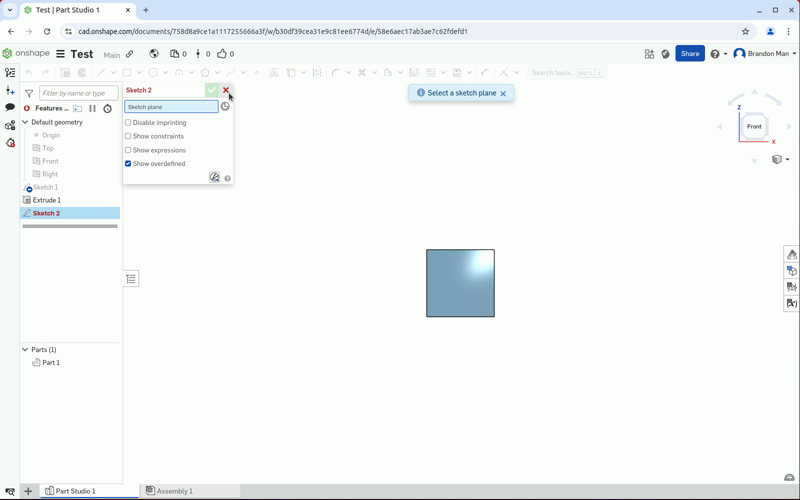
mouse_move(73, 163)
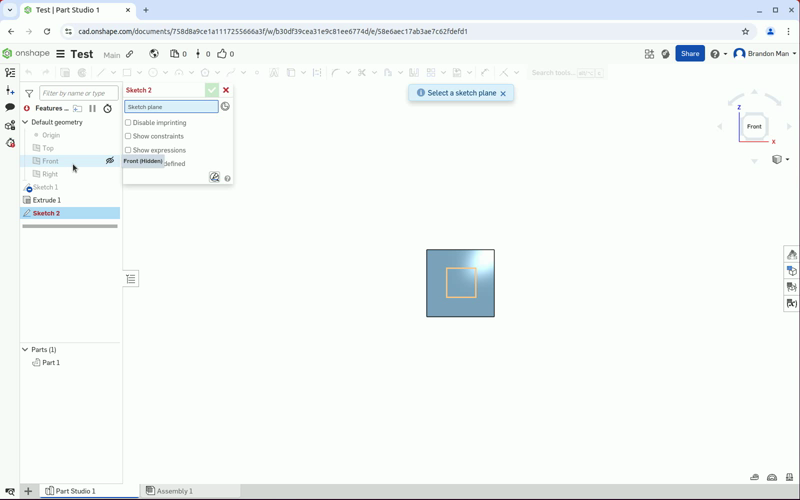
click(73, 163)
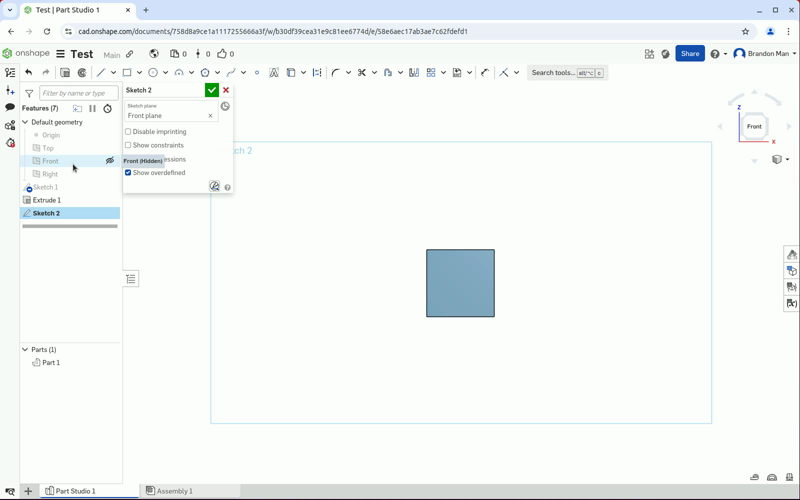
mouse_move(73, 352)
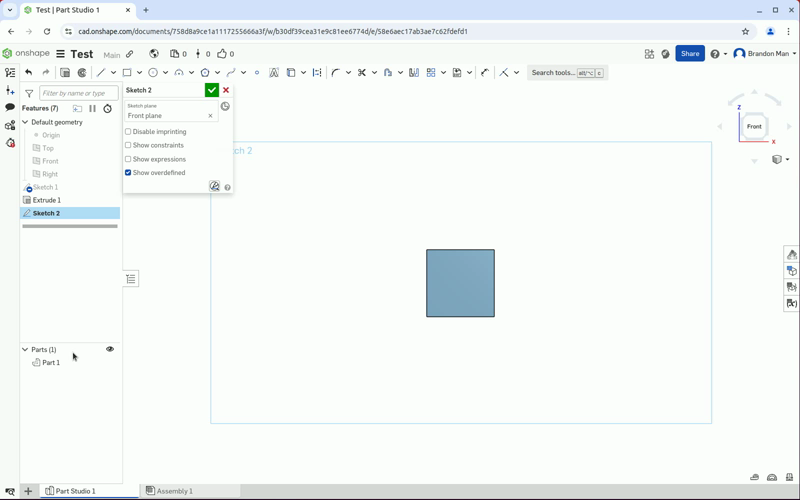
key(y)
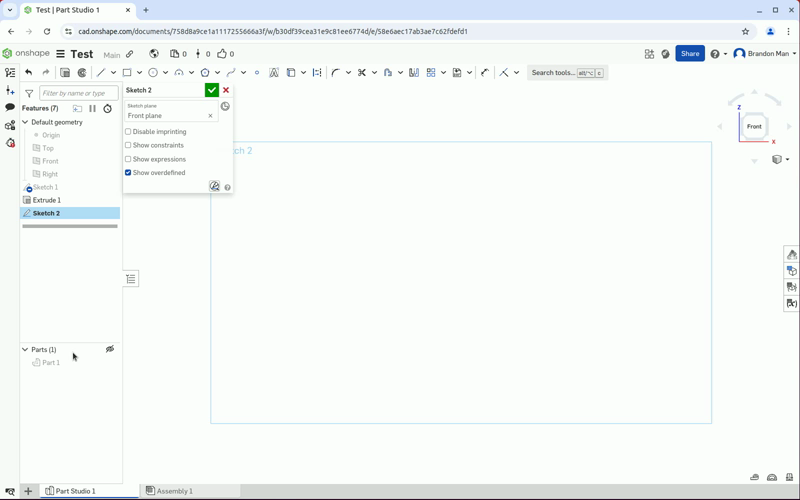
key(c)
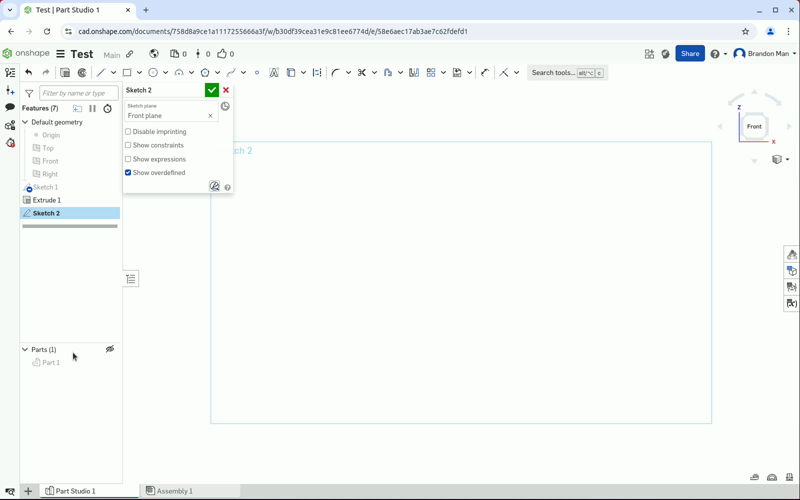
key_down(shift)
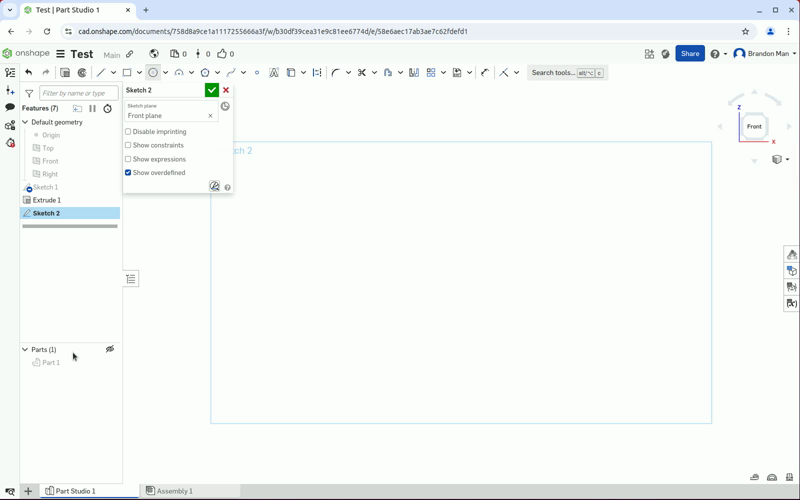
mouse_move(461, 282)
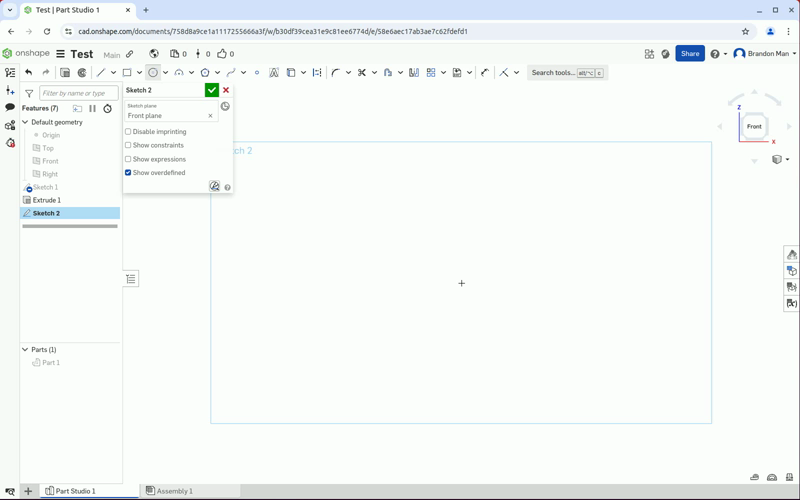
click(461, 282)
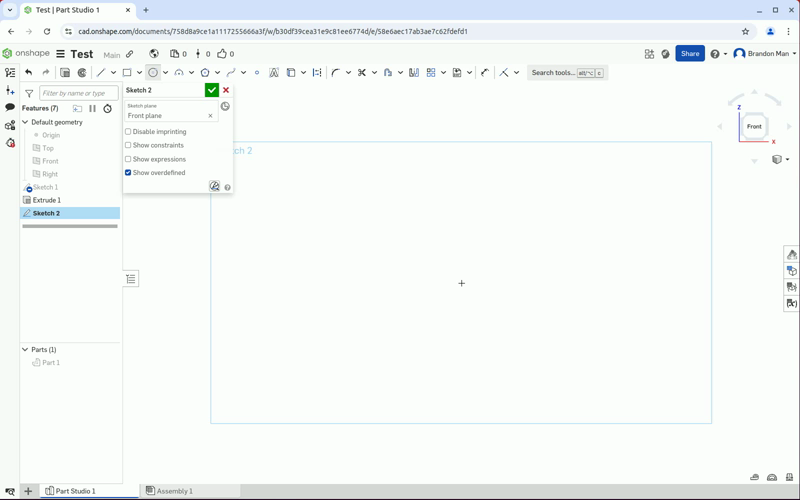
key_up(shift)
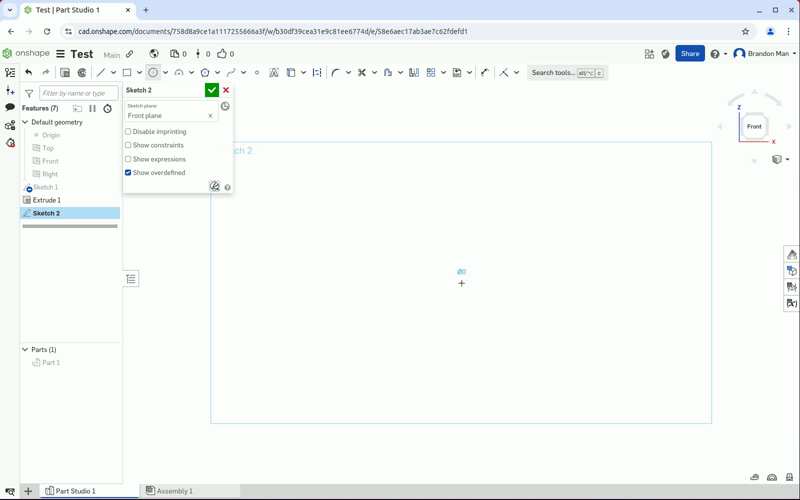
mouse_move(492, 282)
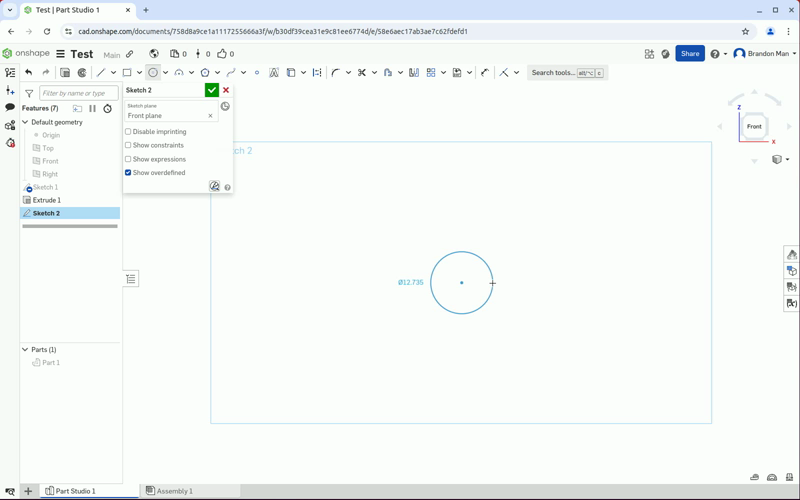
click(492, 282)
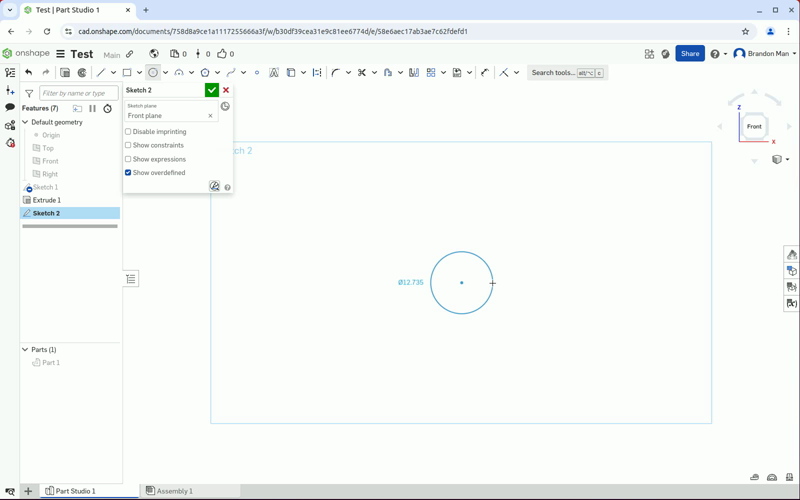
key(esc)
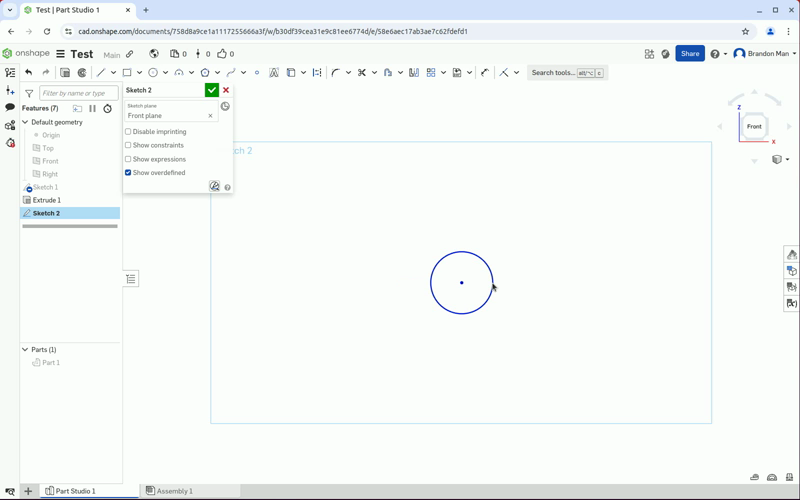
mouse_move(483, 283)
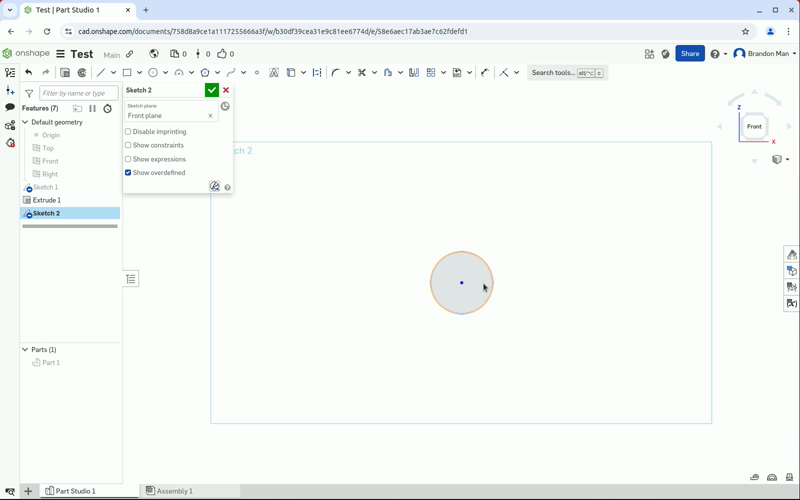
click(483, 283)
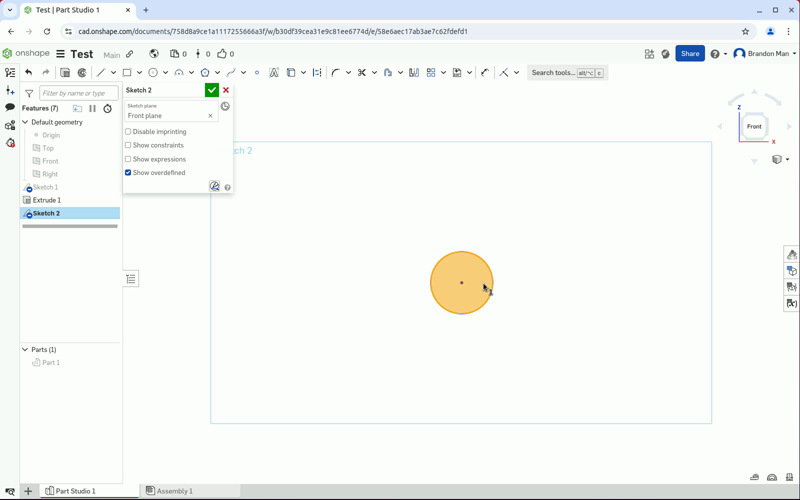
mouse_move(73, 352)
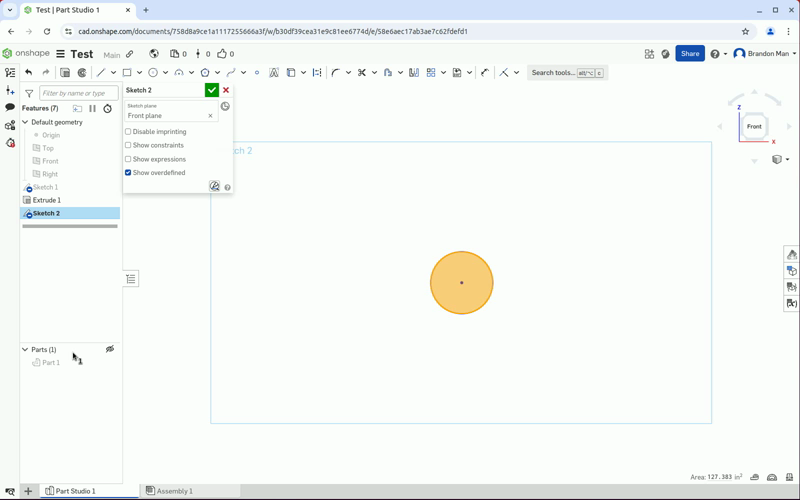
key(shift+y)
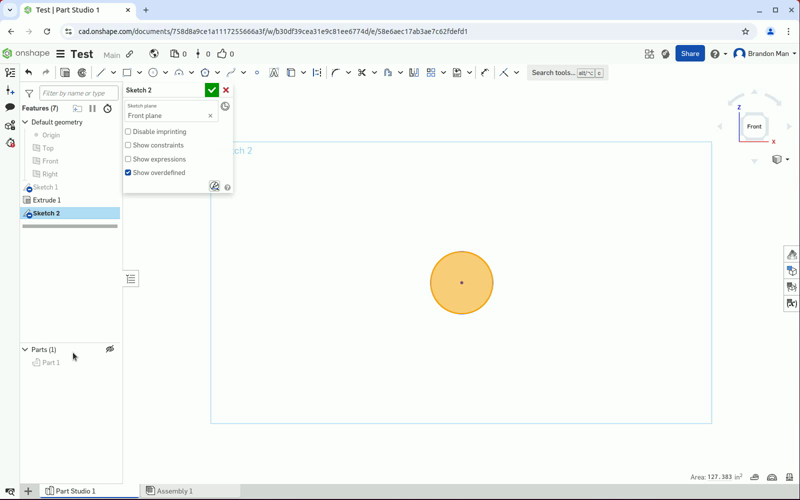
key(shift+e)
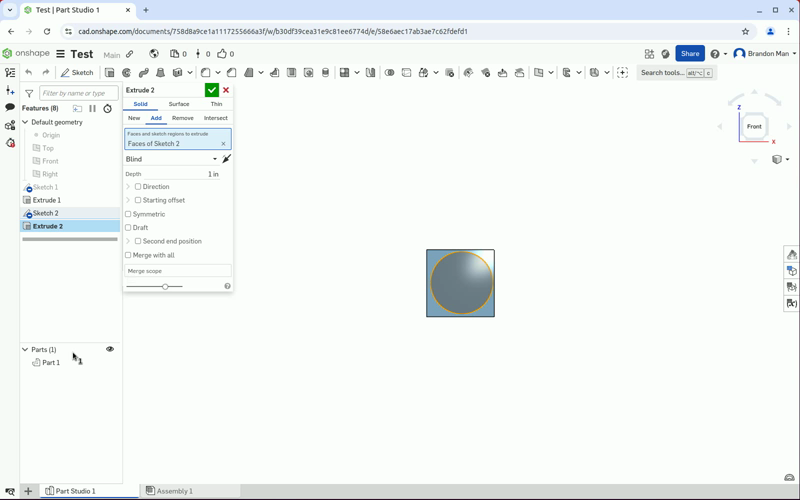
mouse_move(143, 106)
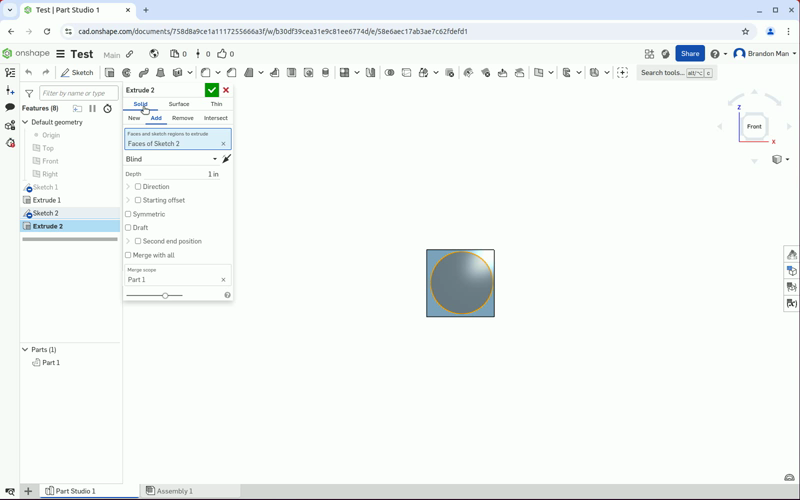
click(143, 106)
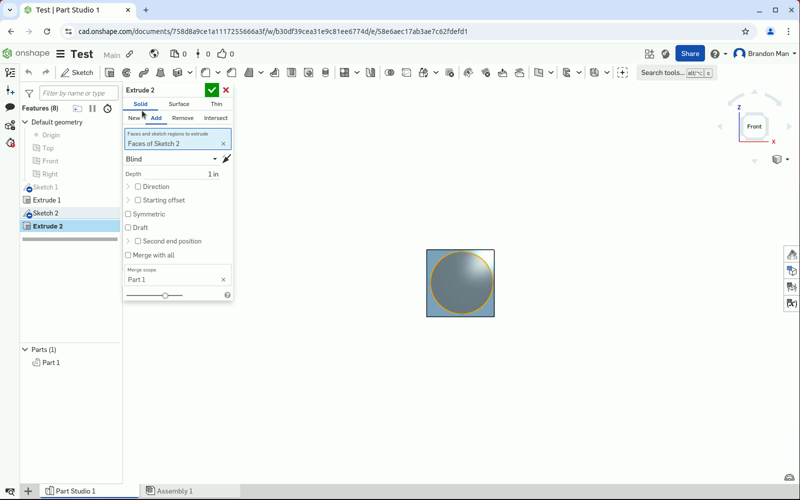
mouse_move(137, 120)
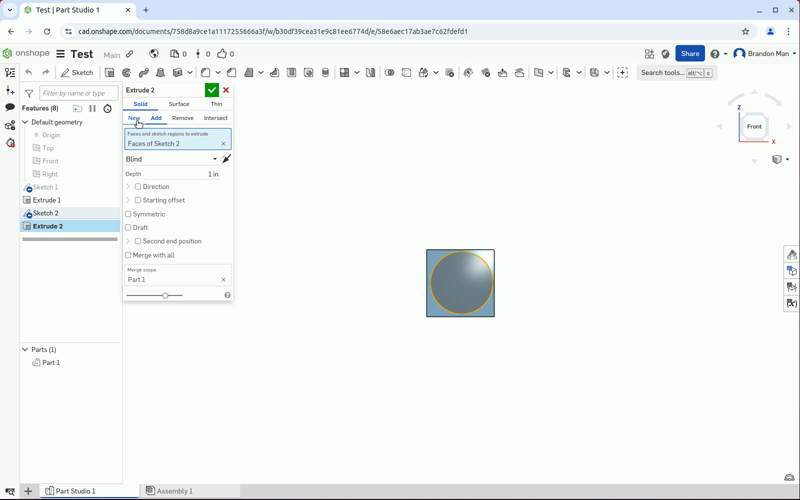
click(137, 120)
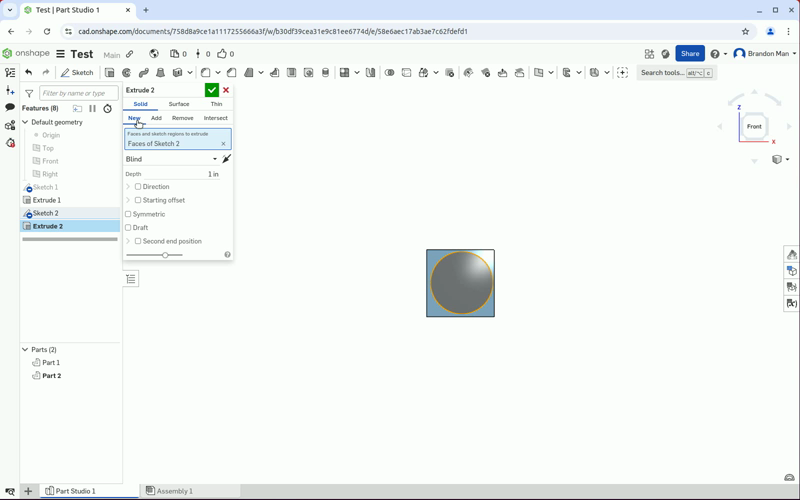
key(tab, 4)
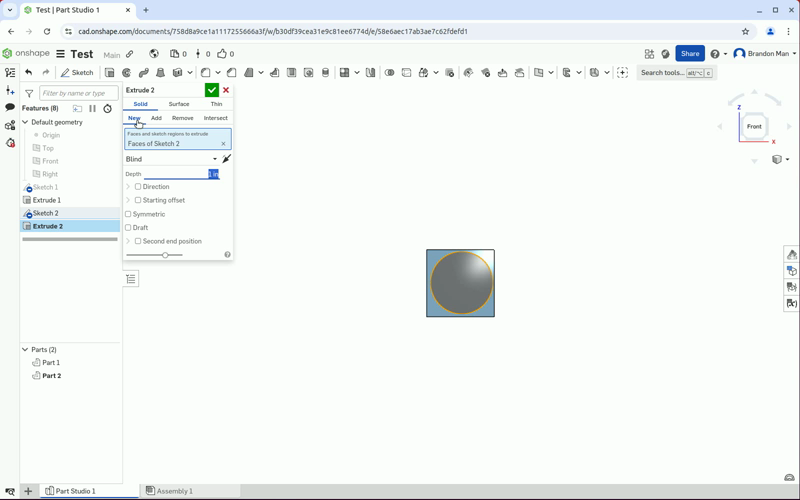
text(0.241)
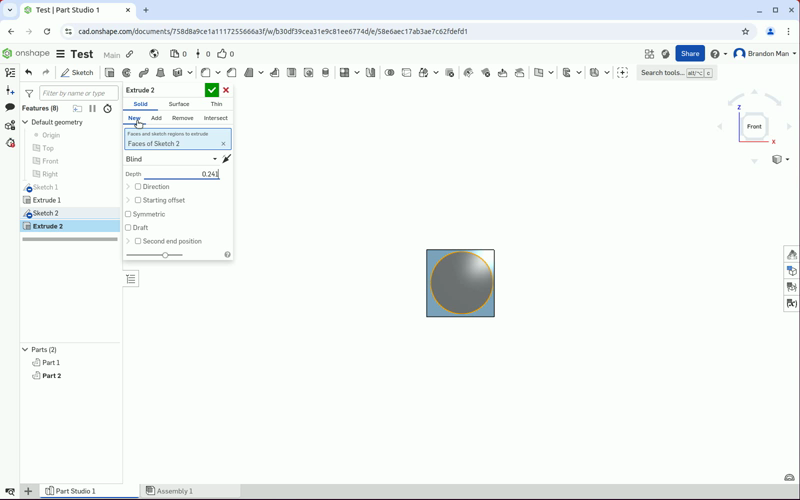
key(enter)
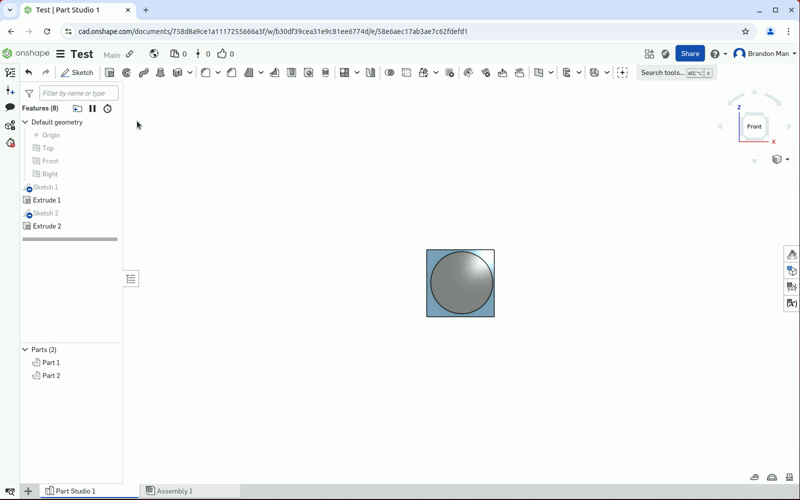
key(shift+h)
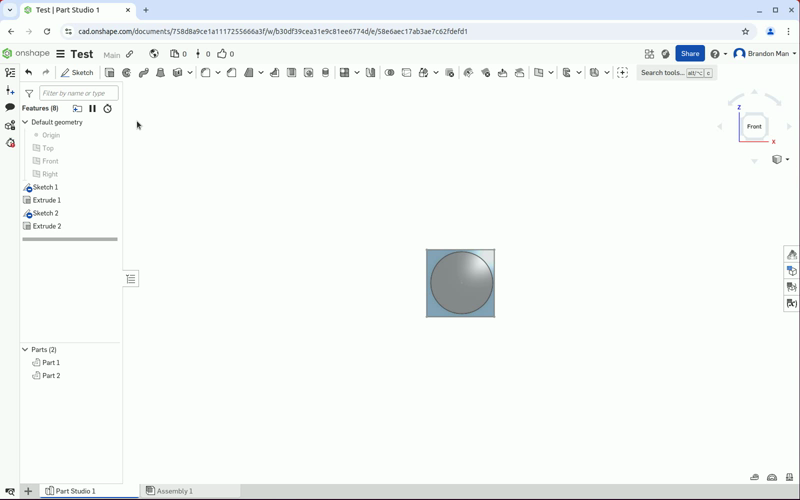
key(shift+h)
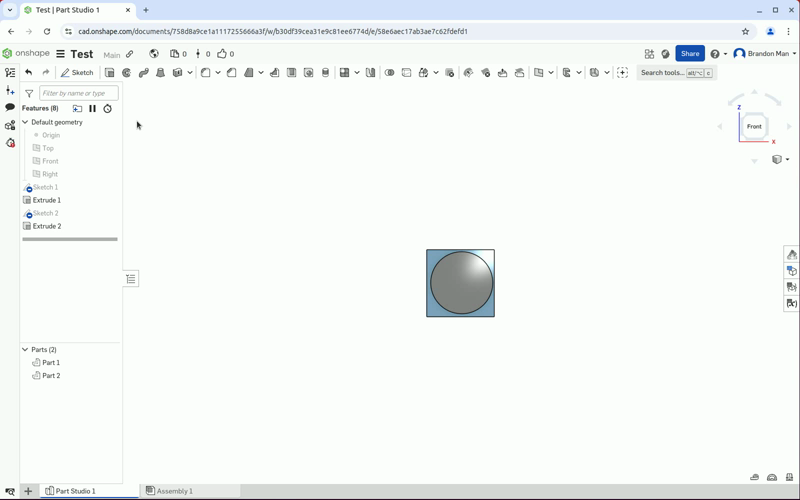
mouse_move(73, 189)
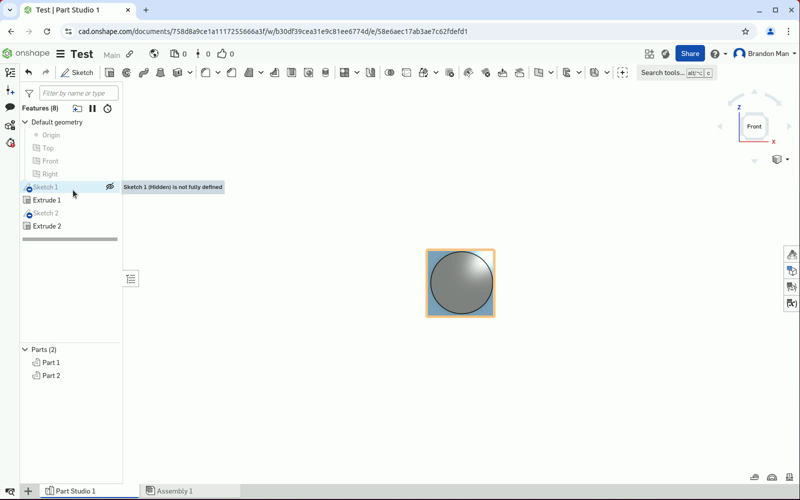
click(73, 189)
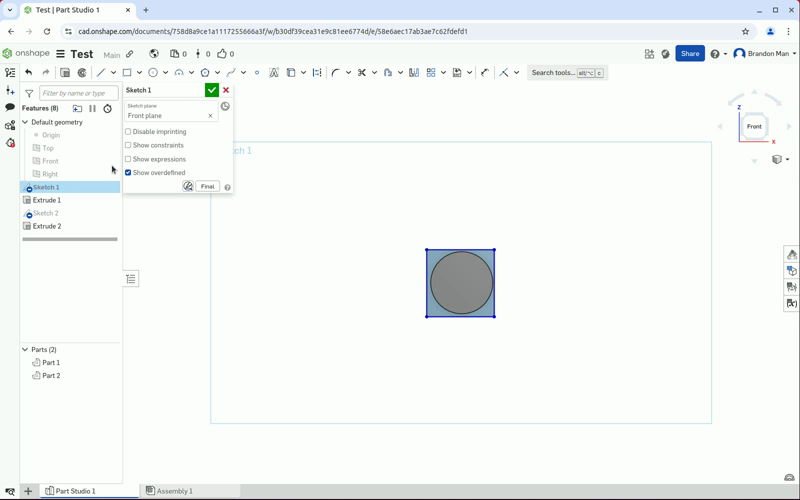
mouse_move(229, 92)
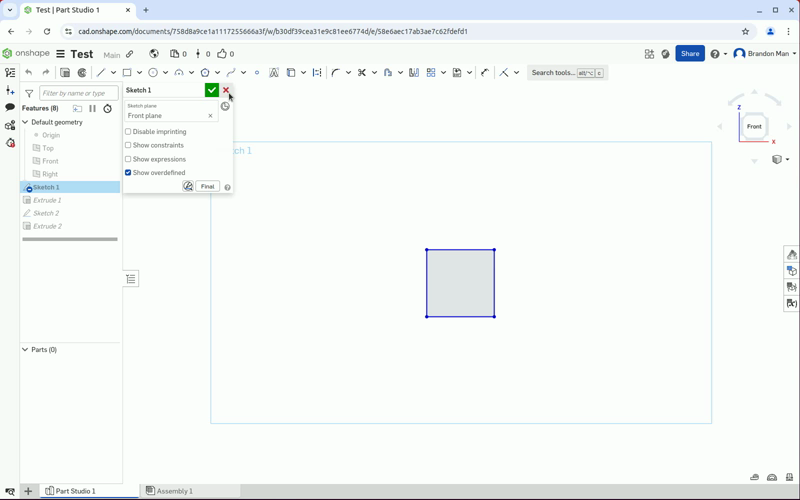
click(229, 92)
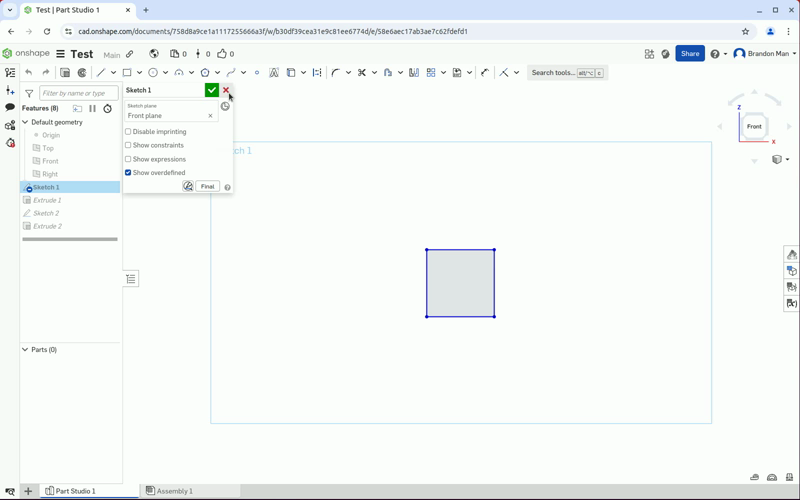
key(shift+s)
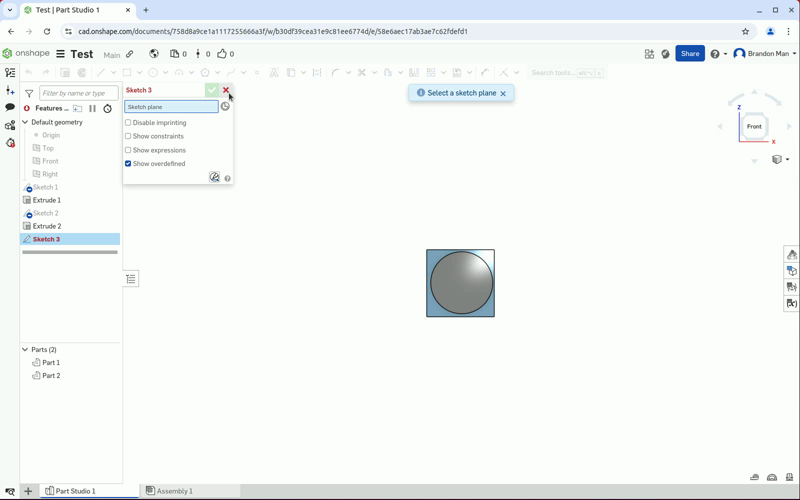
mouse_move(73, 163)
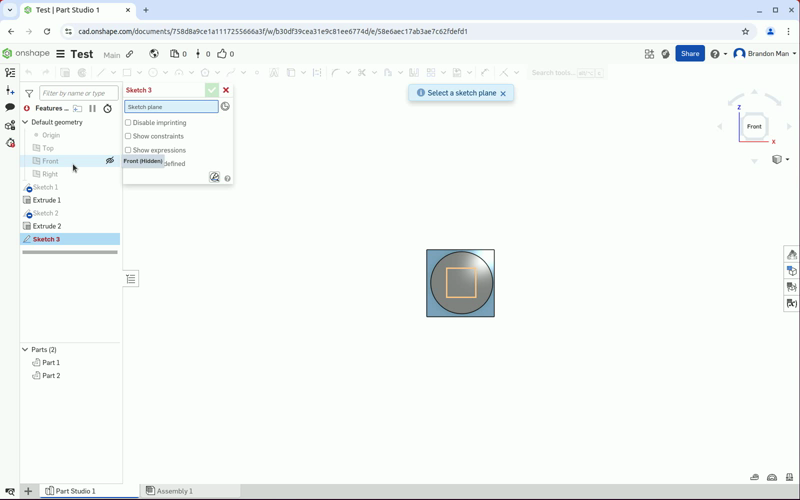
click(73, 163)
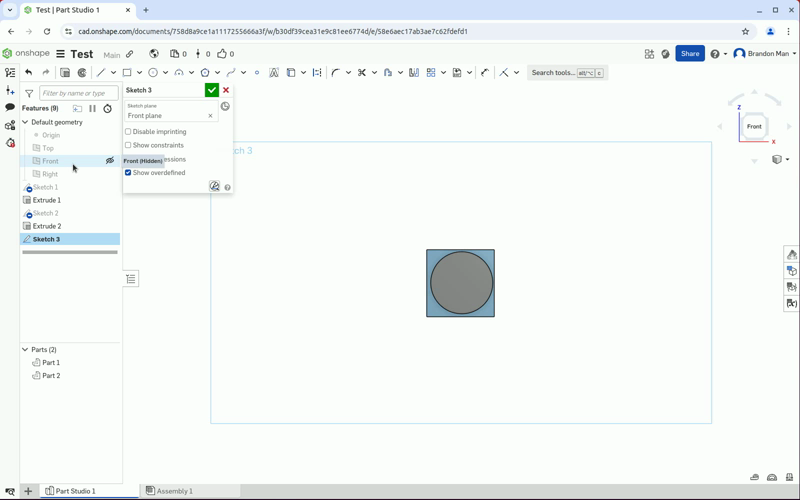
mouse_move(73, 352)
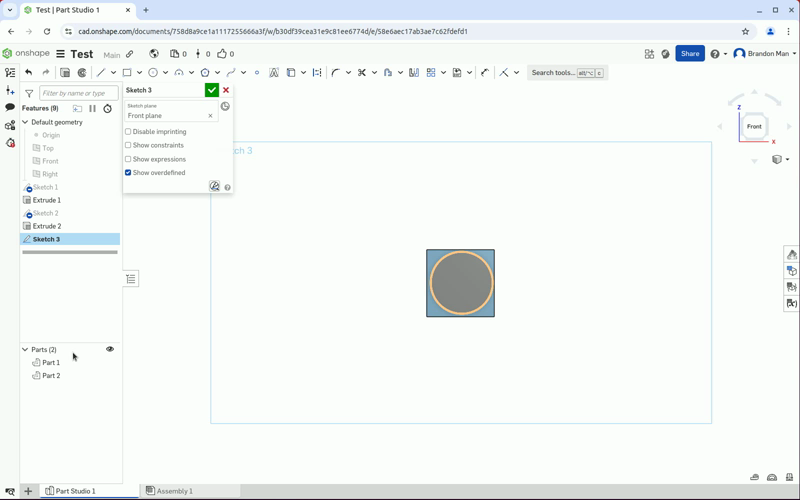
key(y)
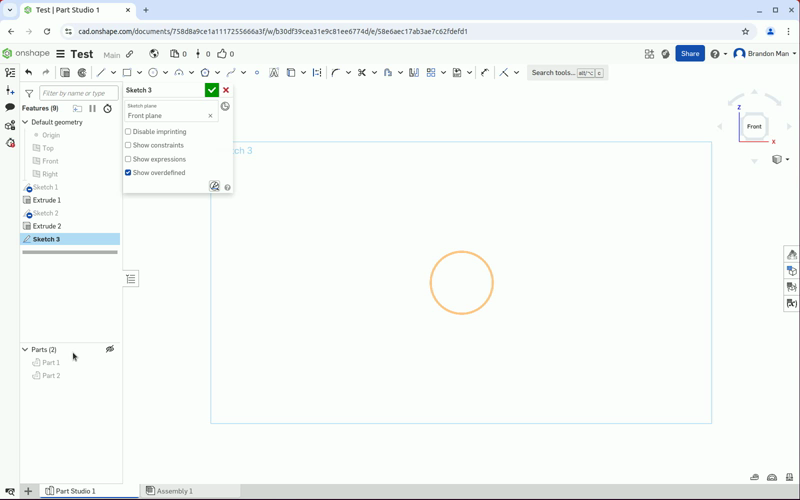
key(c)
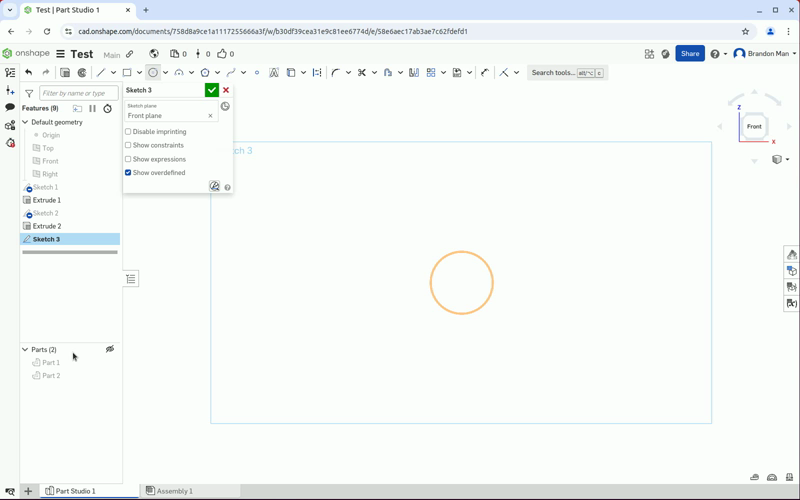
key_down(shift)
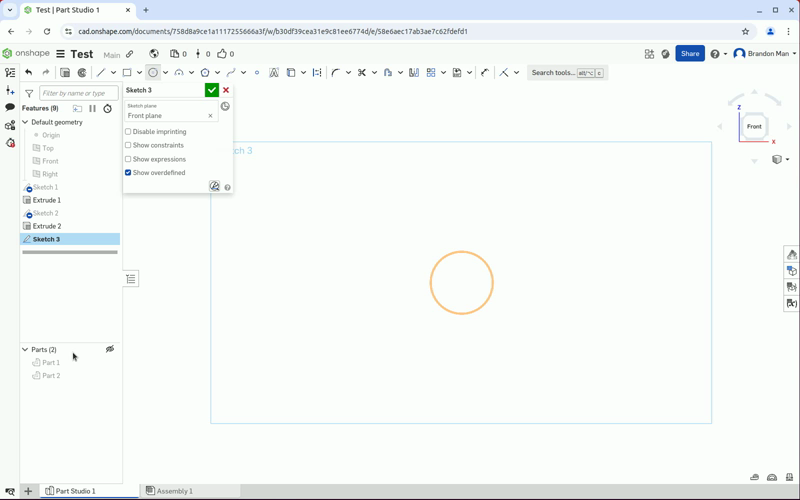
mouse_move(460, 282)
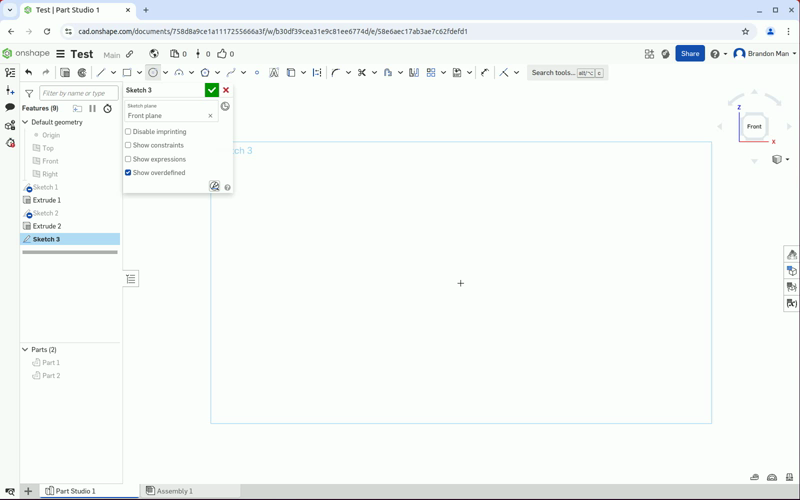
click(460, 282)
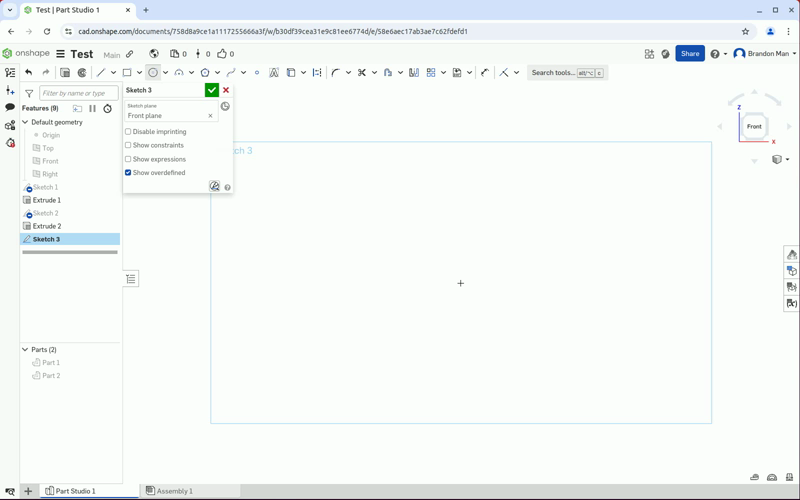
key_up(shift)
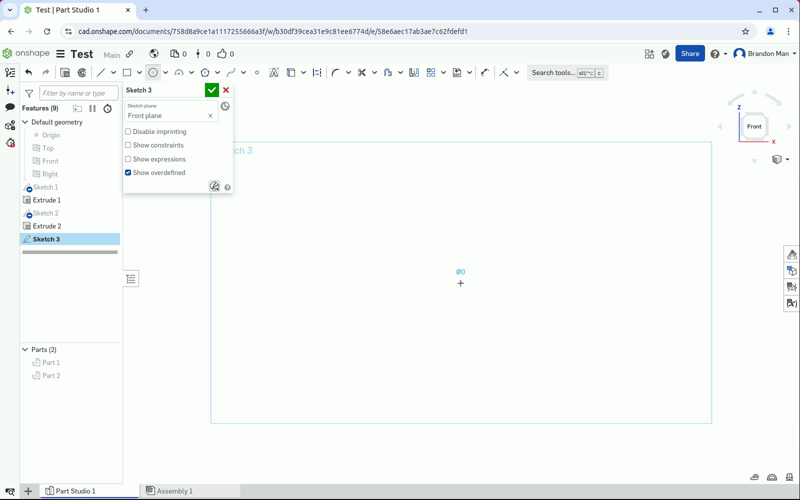
mouse_move(468, 282)
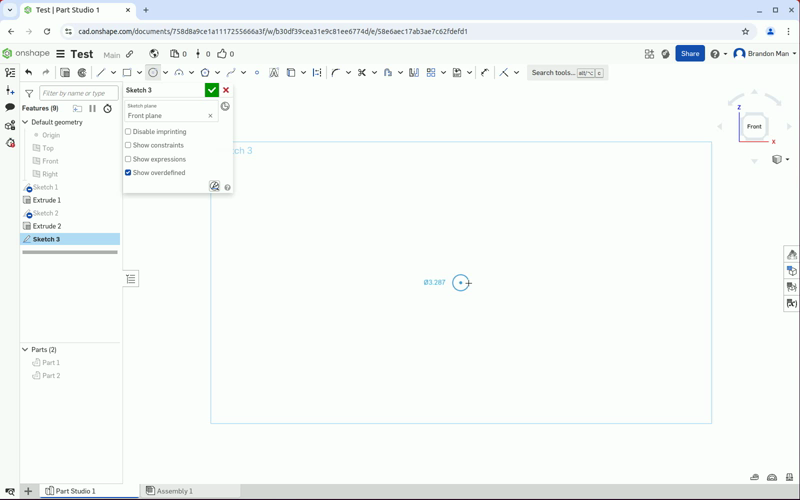
click(468, 282)
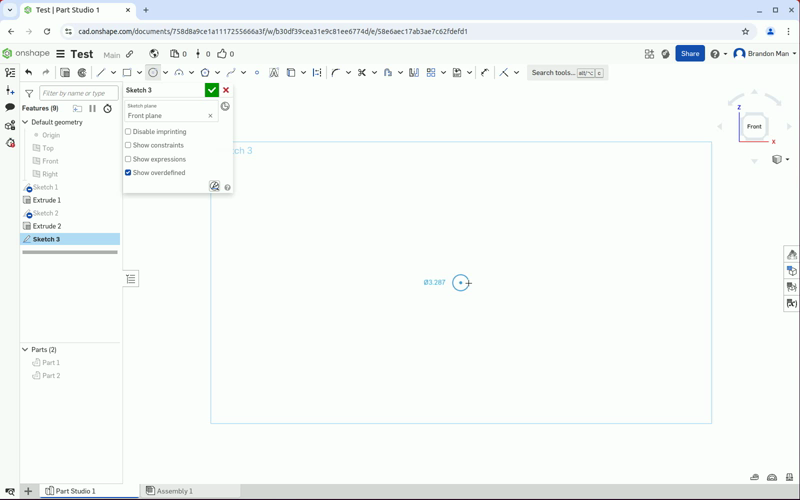
key(esc)
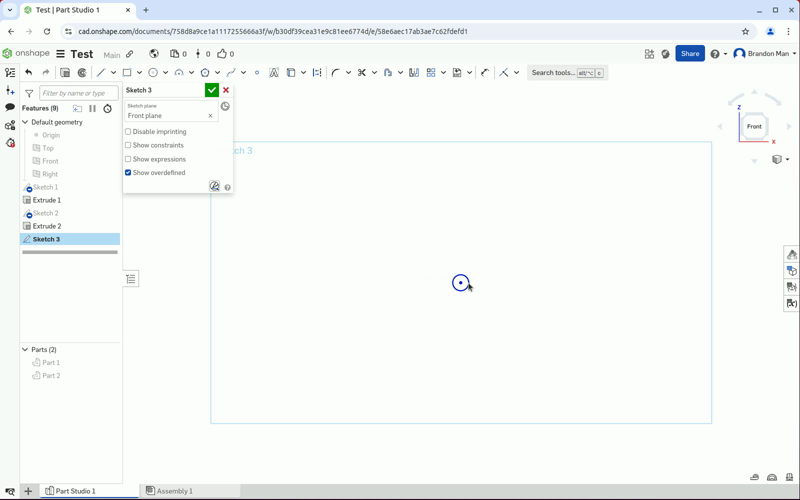
mouse_move(463, 280)
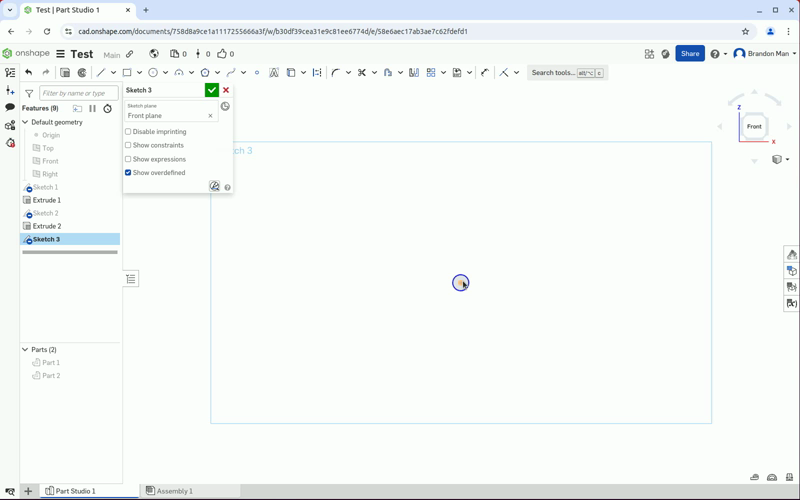
scroll(6)
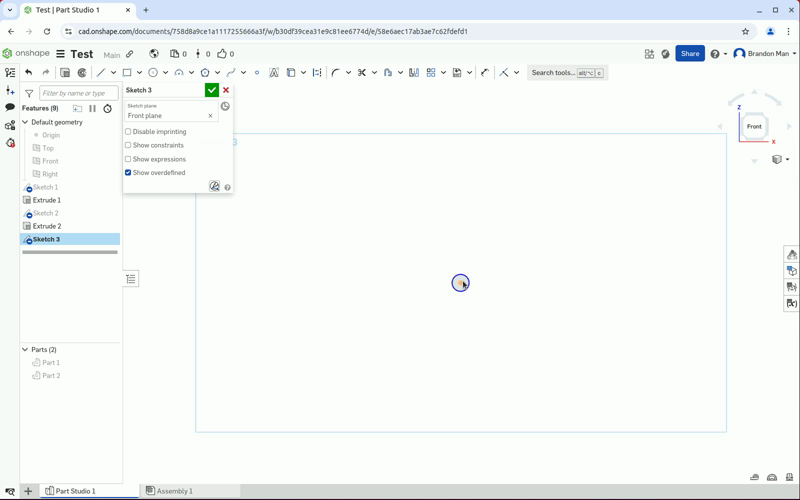
scroll(6)
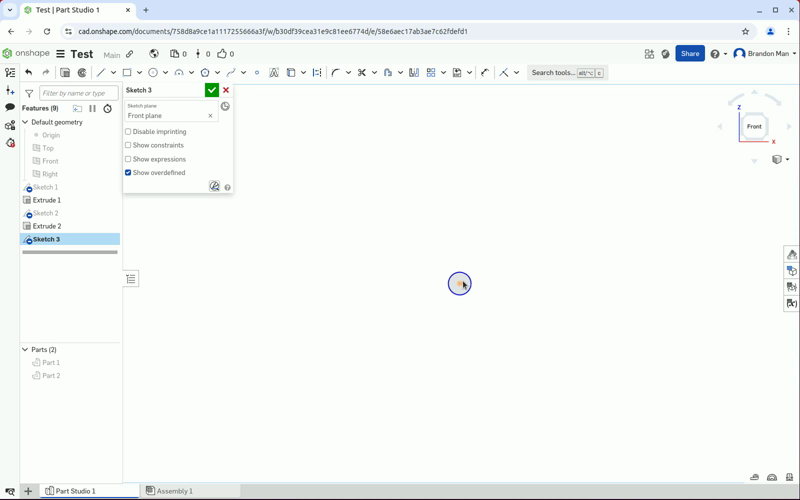
scroll(6)
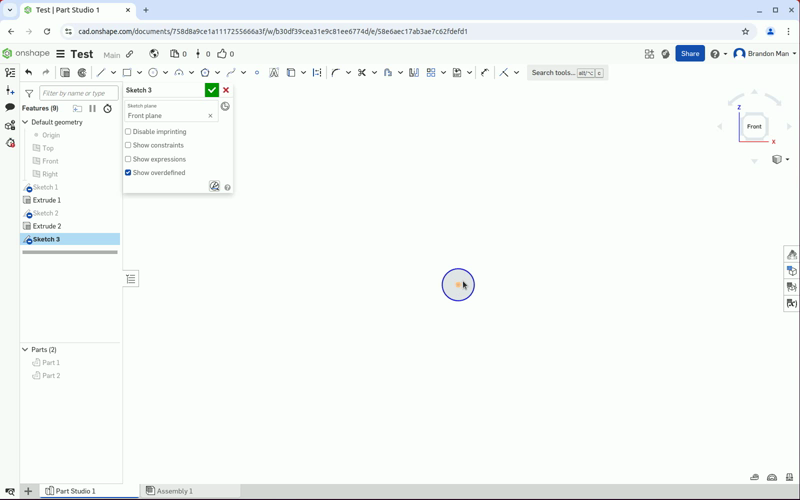
scroll(6)
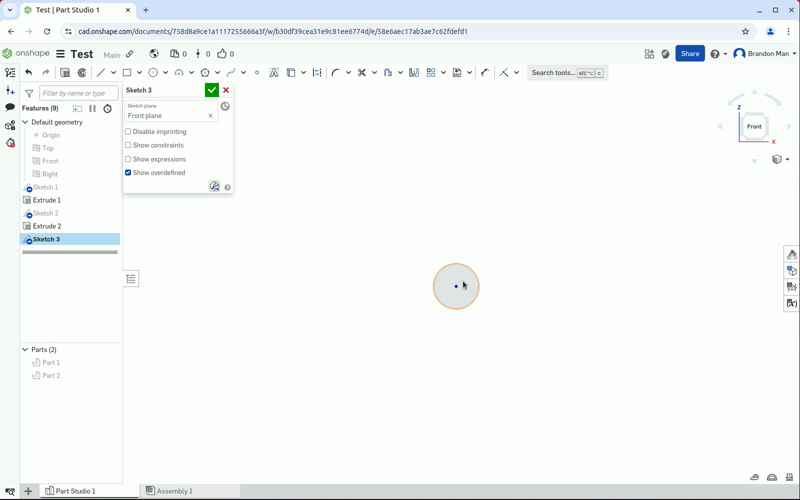
scroll(6)
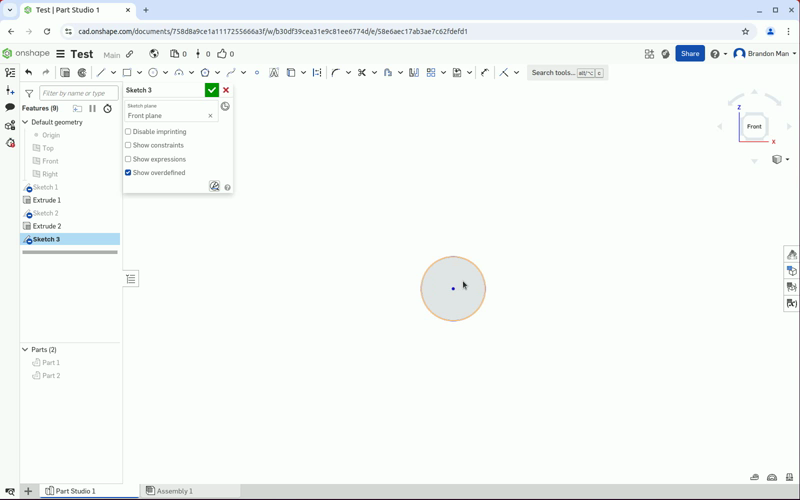
scroll(6)
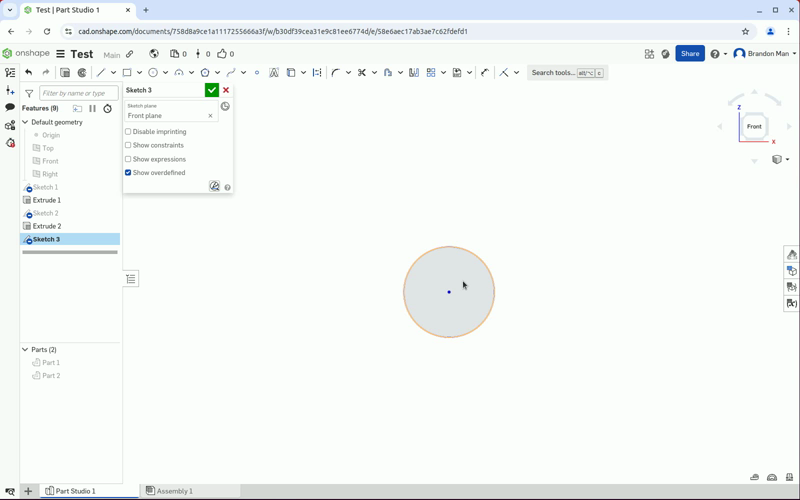
scroll(6)
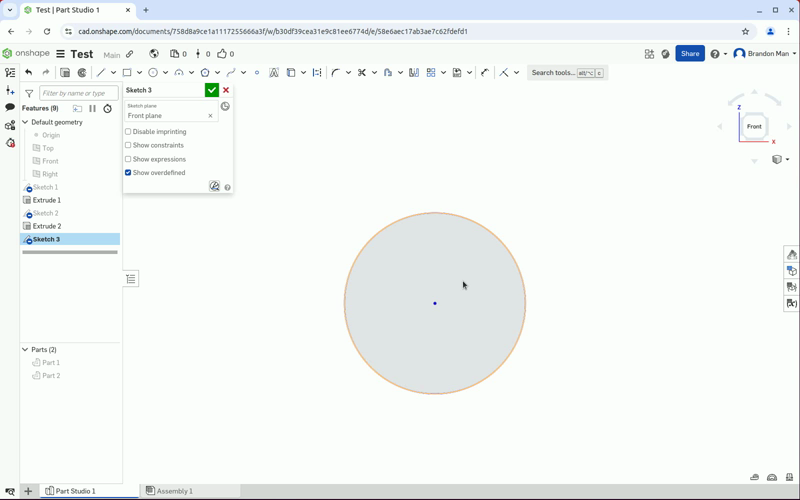
click(463, 280)
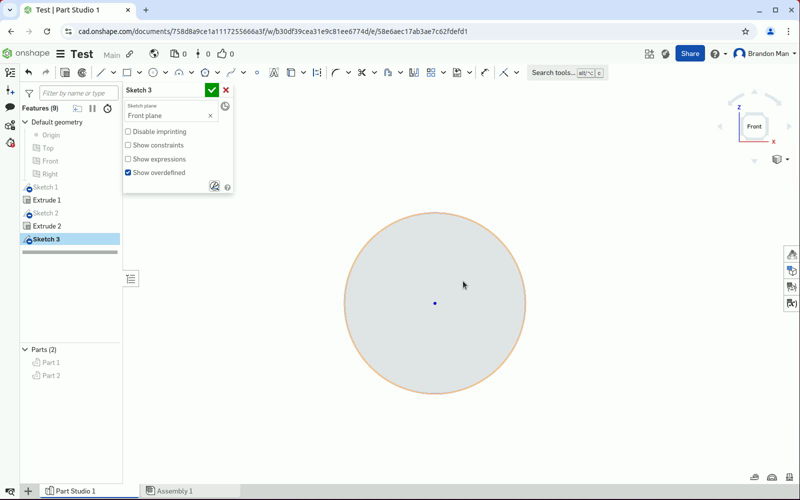
scroll(-6)
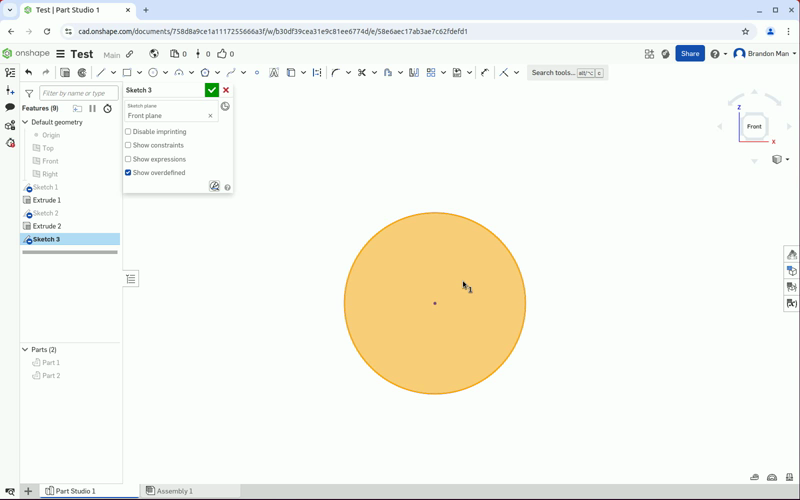
scroll(-6)
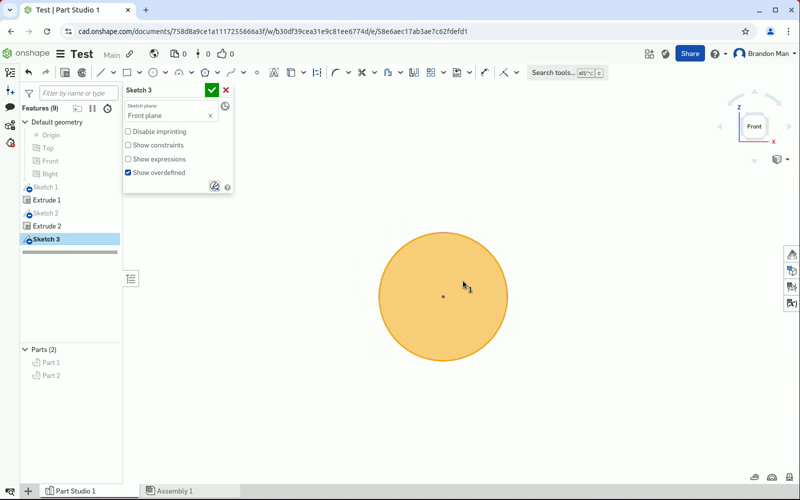
scroll(-6)
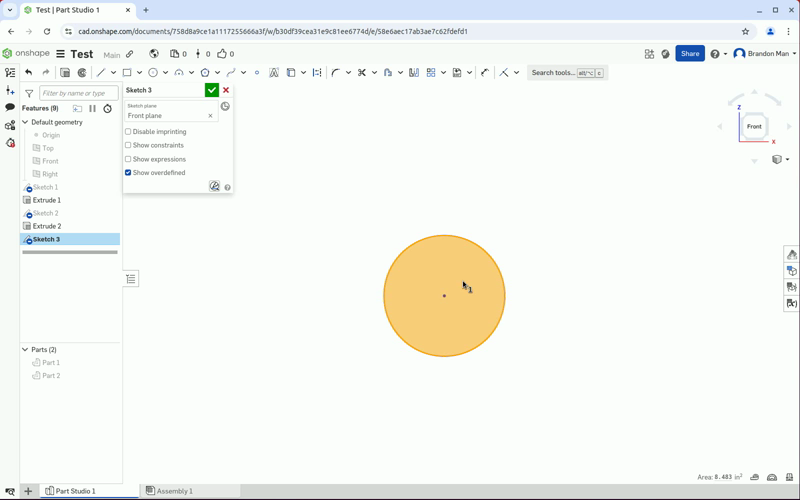
scroll(-6)
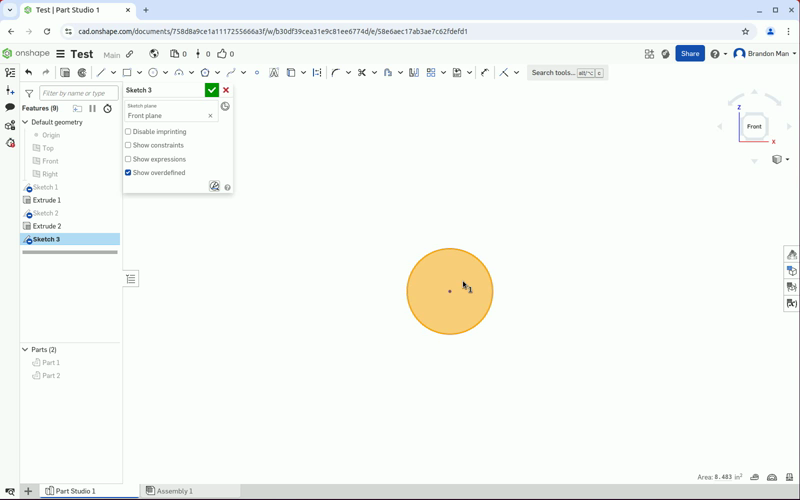
scroll(-6)
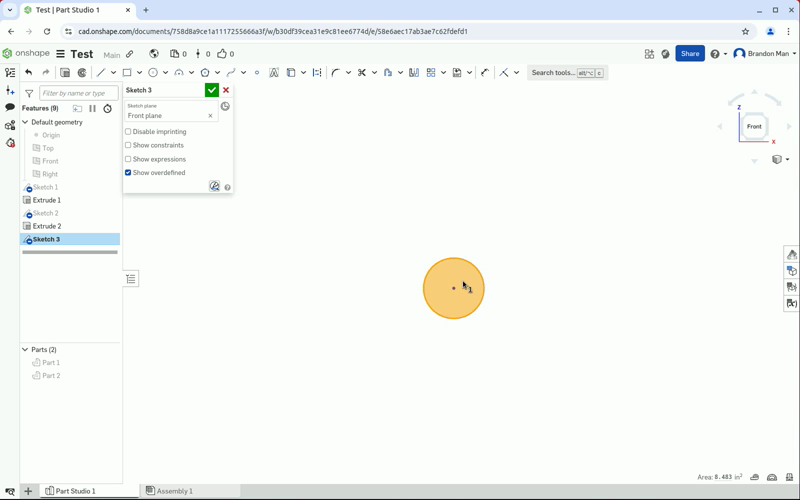
scroll(-6)
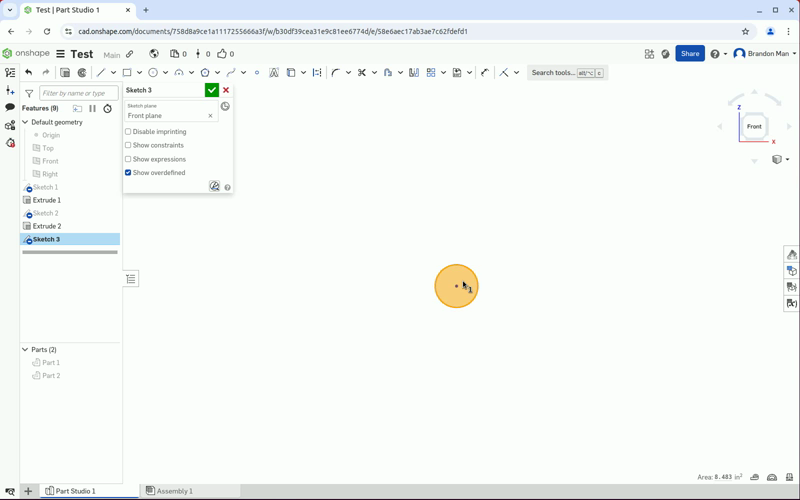
scroll(-6)
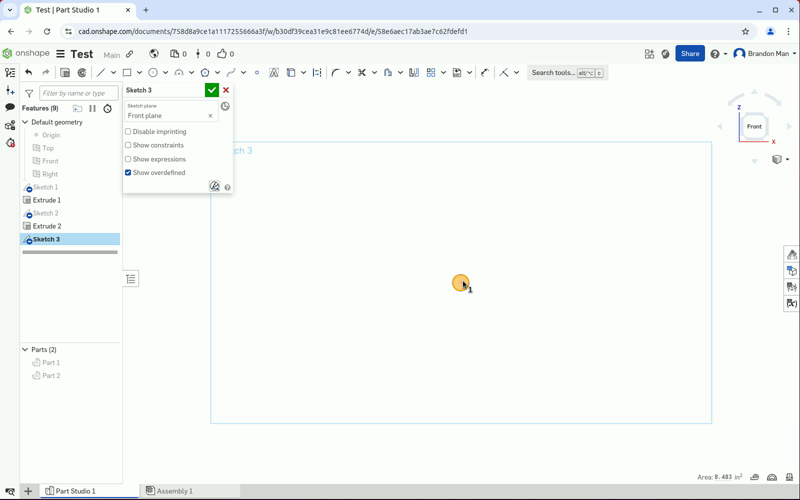
mouse_move(73, 352)
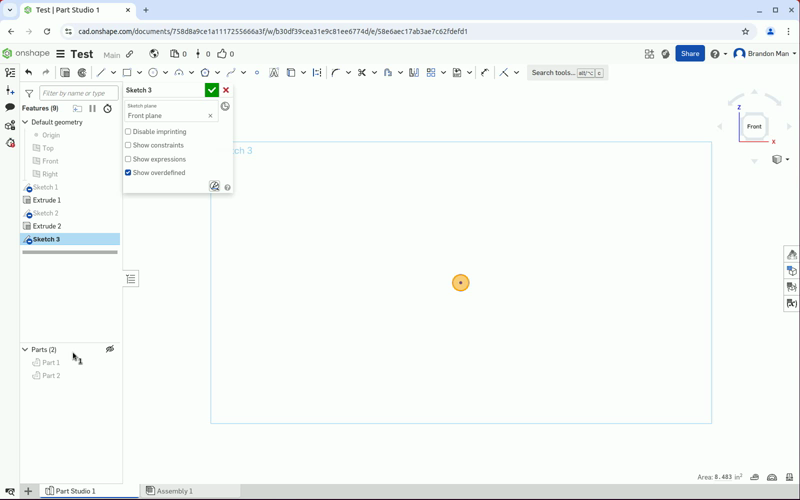
key(shift+y)
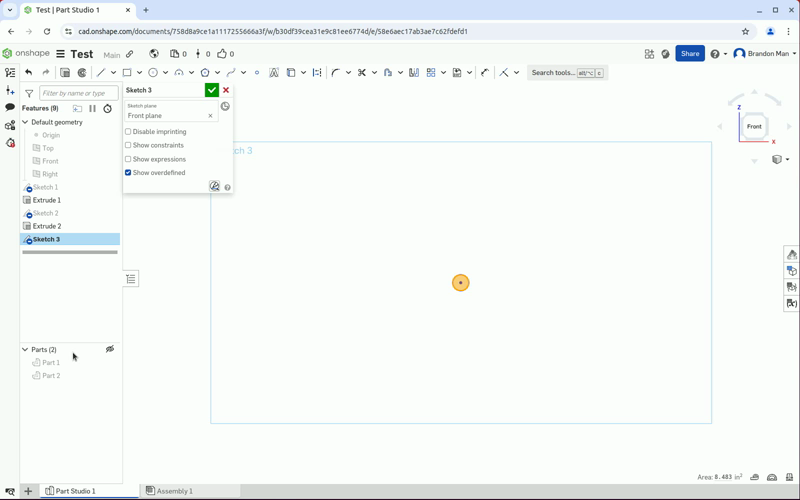
key(shift+e)
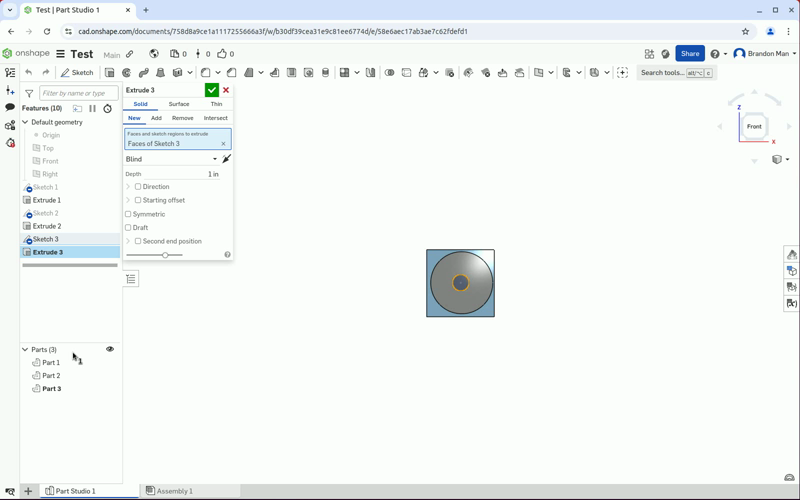
mouse_move(143, 106)
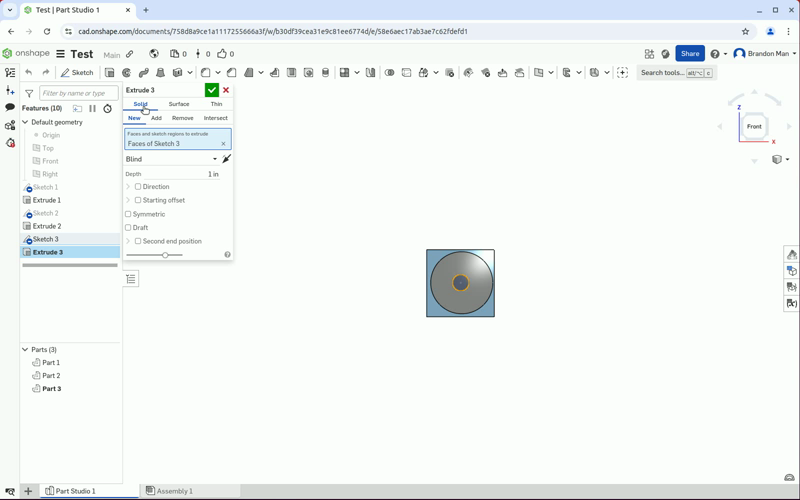
click(143, 106)
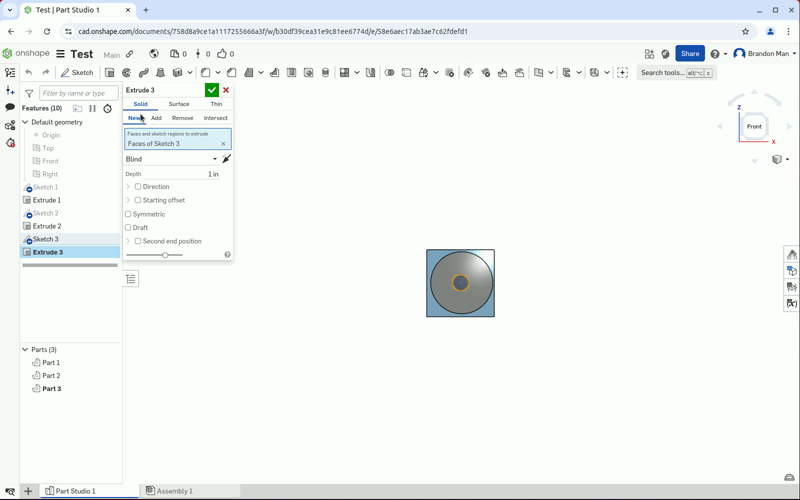
mouse_move(137, 120)
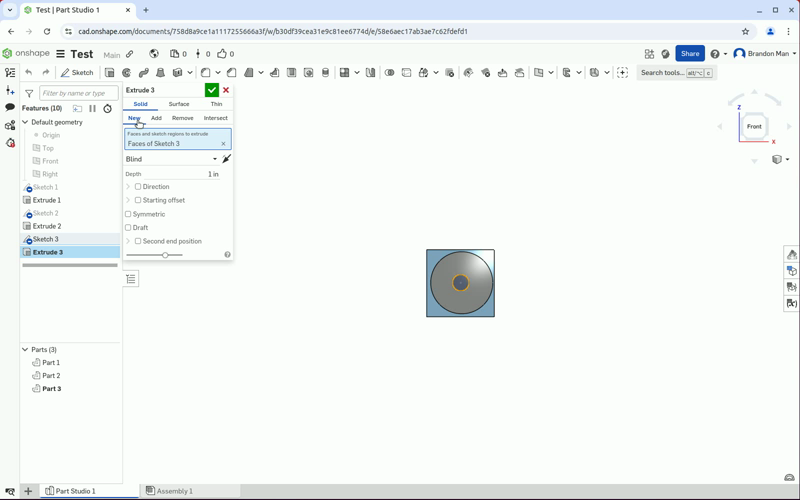
click(137, 120)
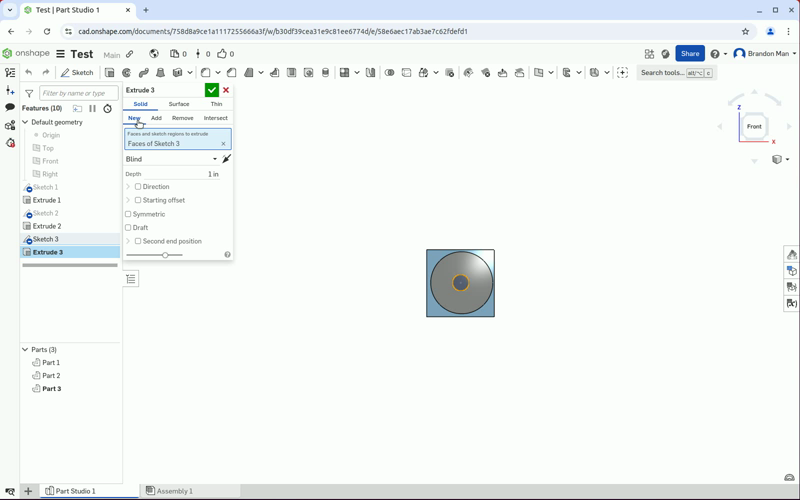
key(tab, 4)
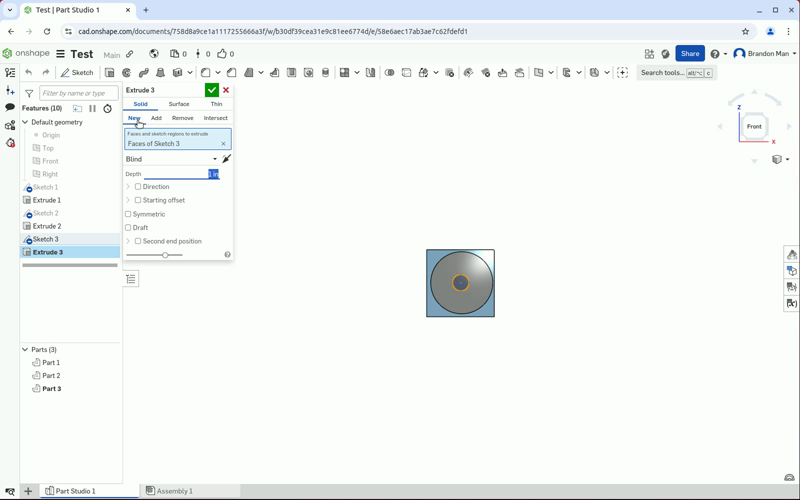
text(6.499)
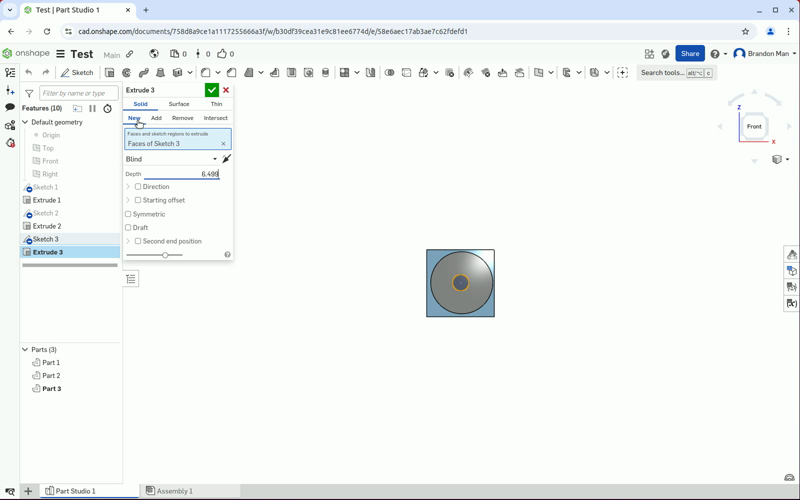
key(enter)
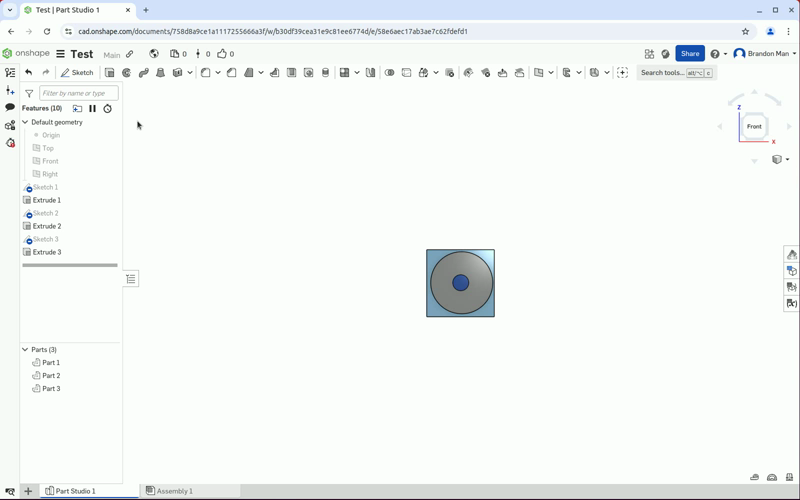
key(shift+h)
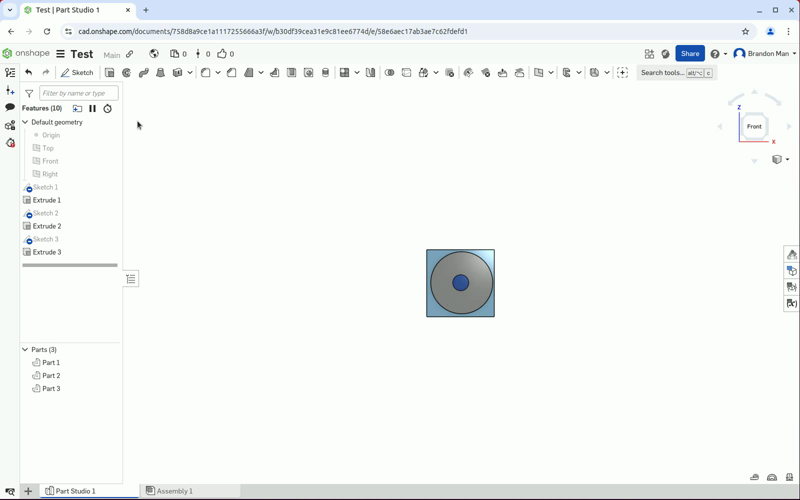
key(shift+h)
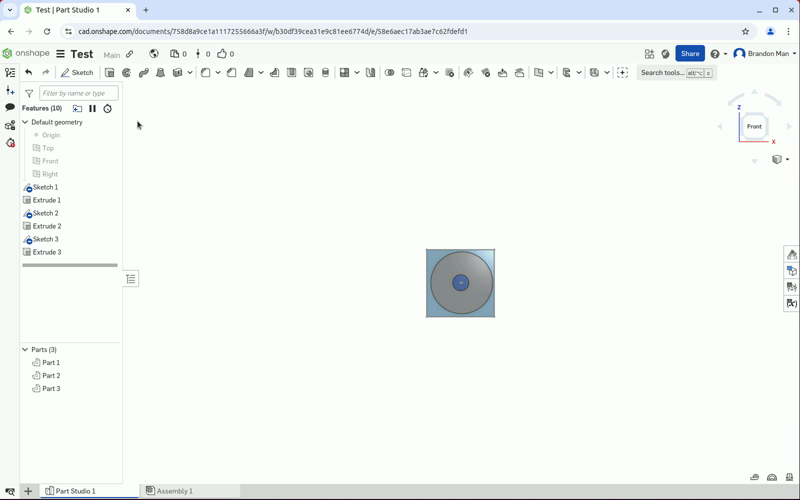
key(shift+7)
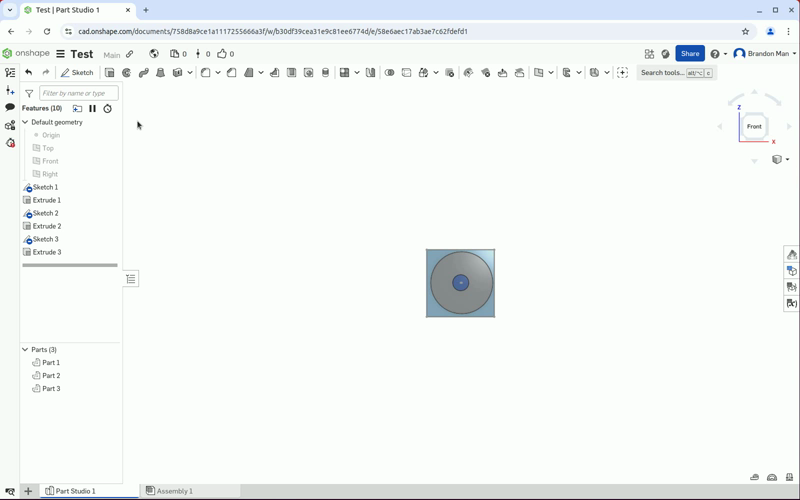
key(left, 2)
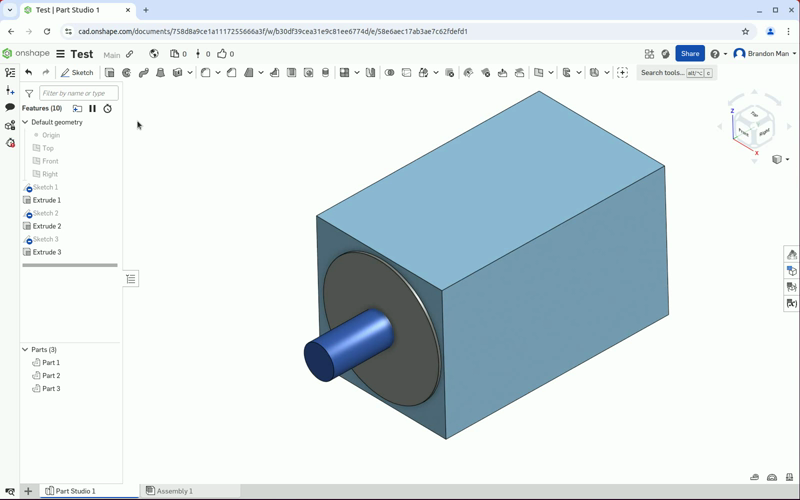
key(down, 2)
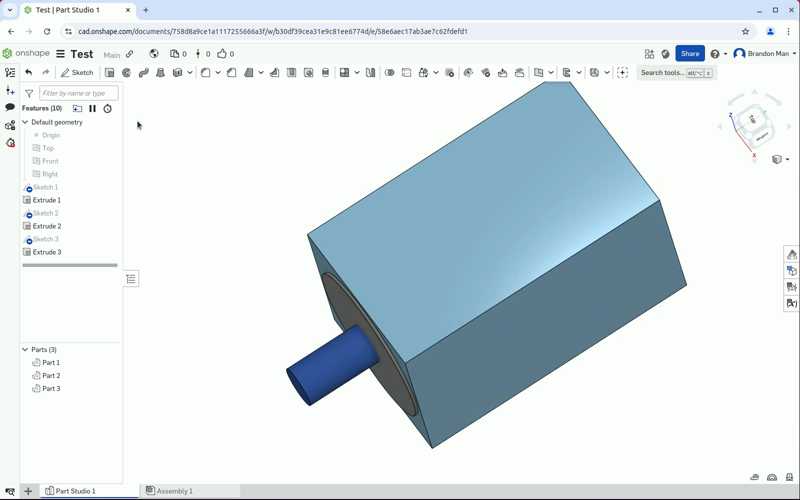
key(up, 2)
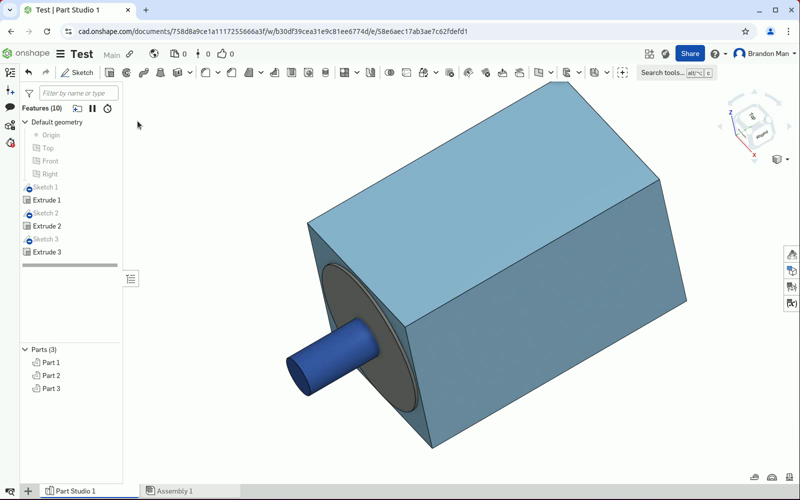
key(right, 2)
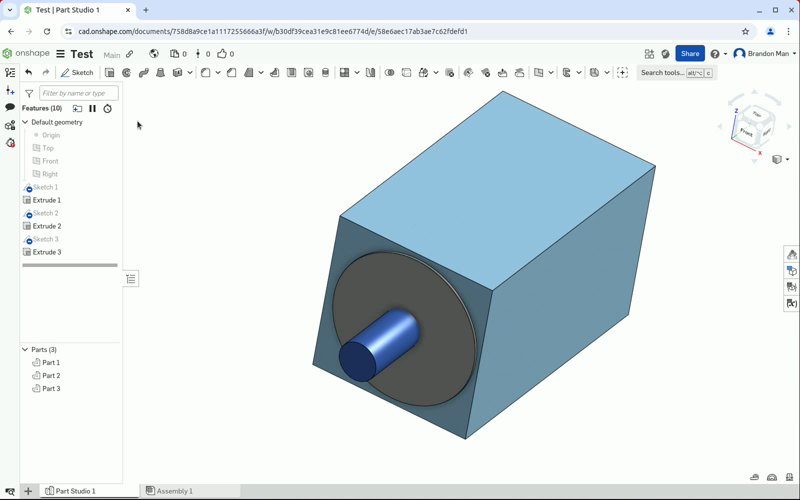
mouse_move(73, 189)
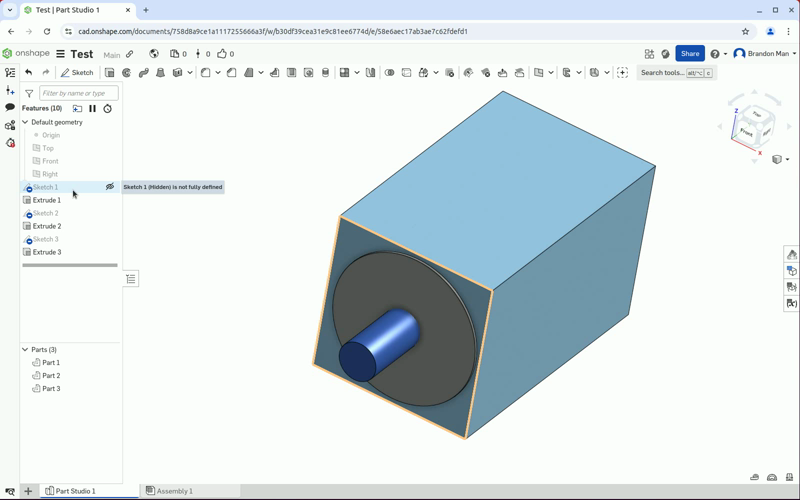
click(73, 189)